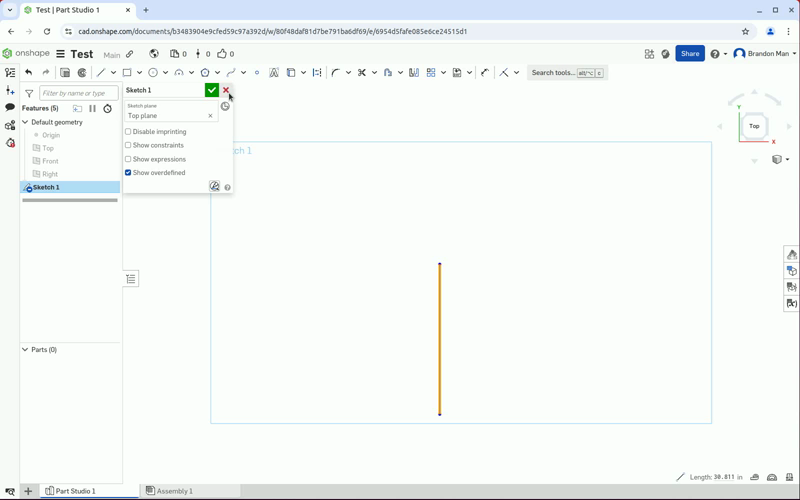
key(shift+h)
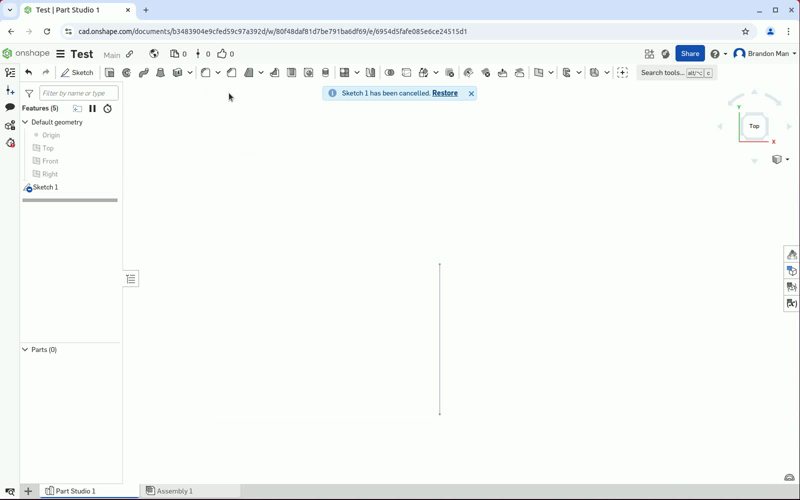
key(shift+s)
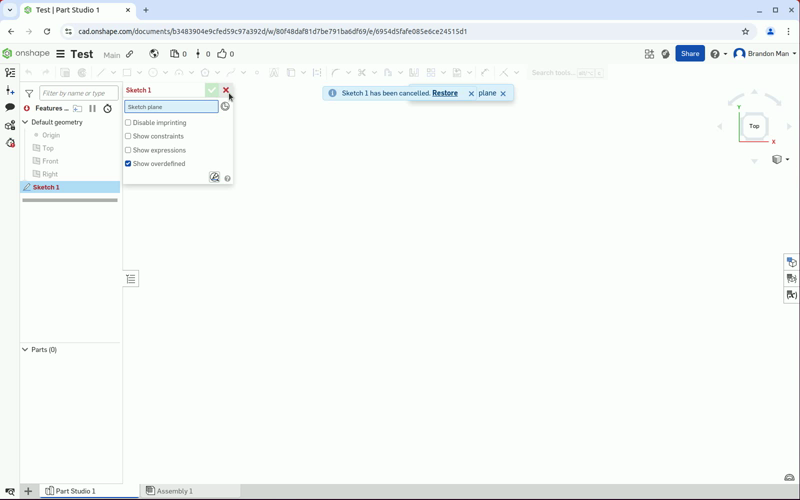
mouse_move(73, 150)
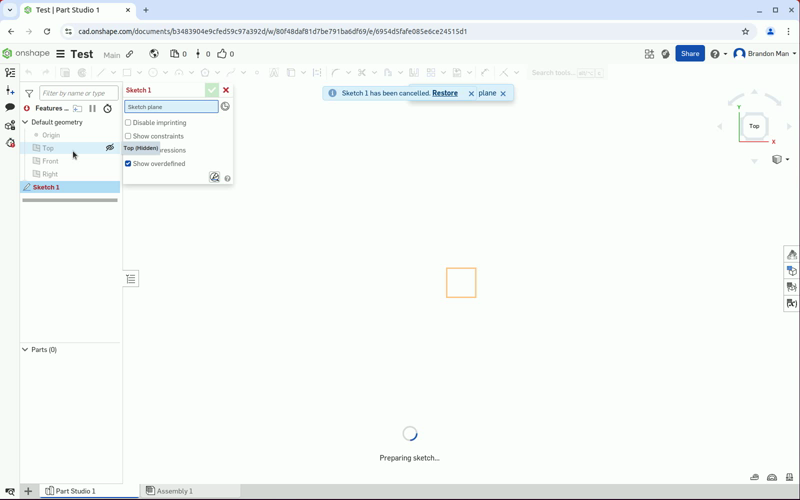
click(73, 150)
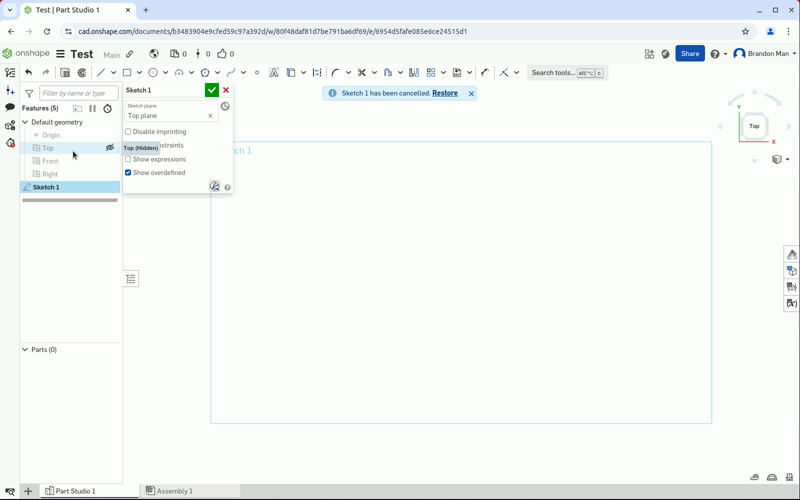
mouse_move(73, 352)
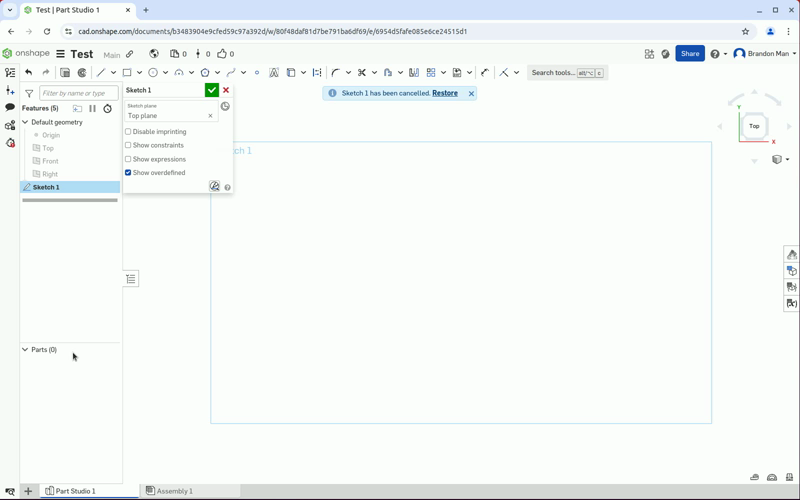
key(y)
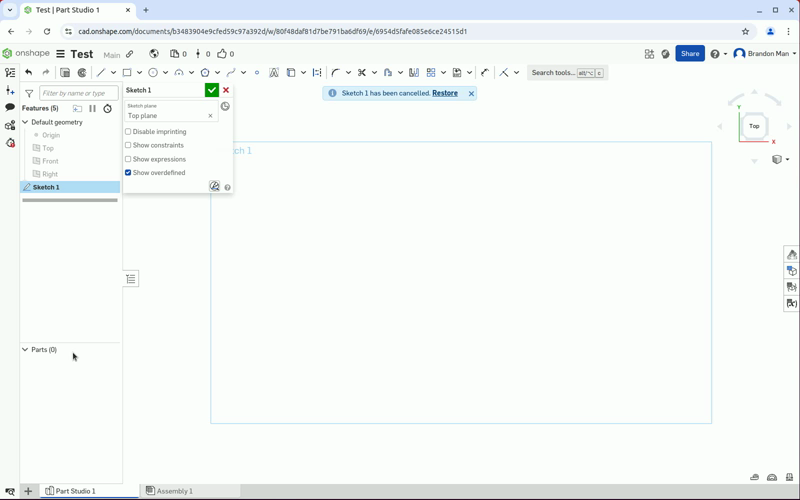
key(c)
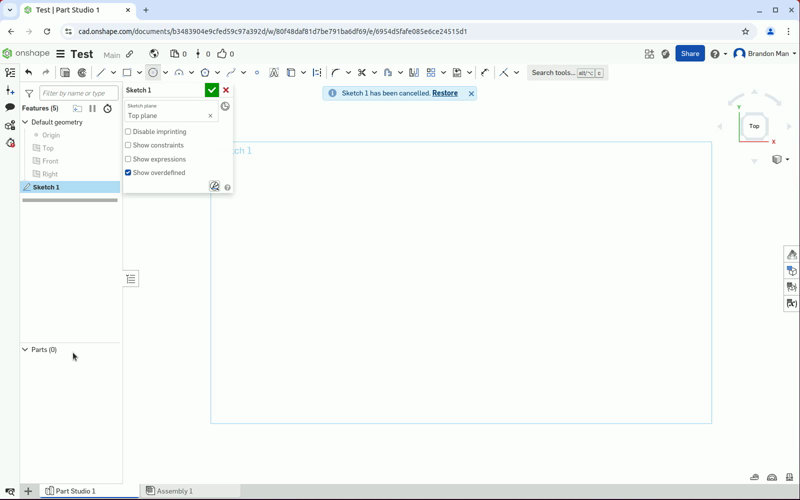
key_down(shift)
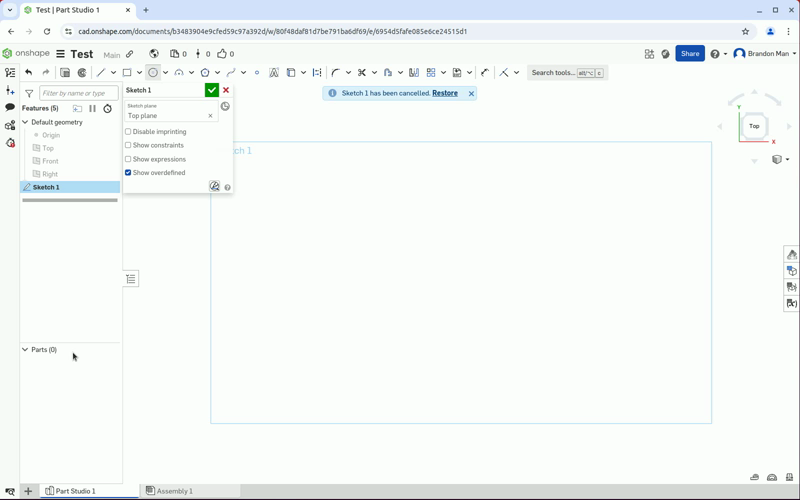
mouse_move(461, 282)
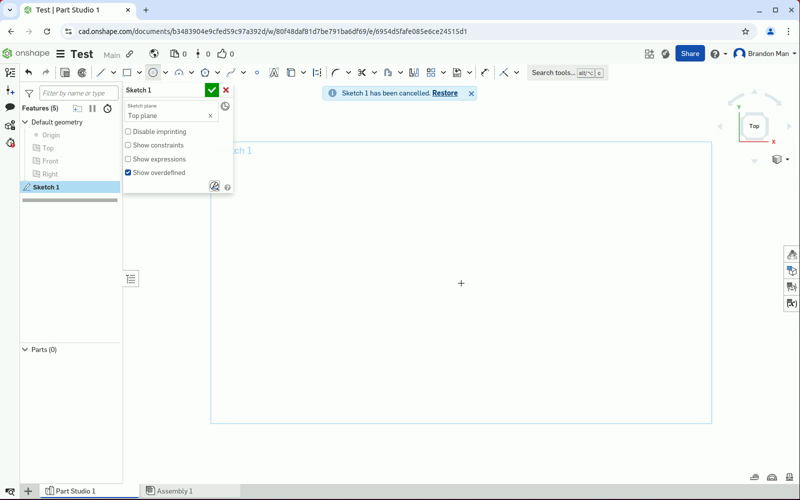
click(461, 282)
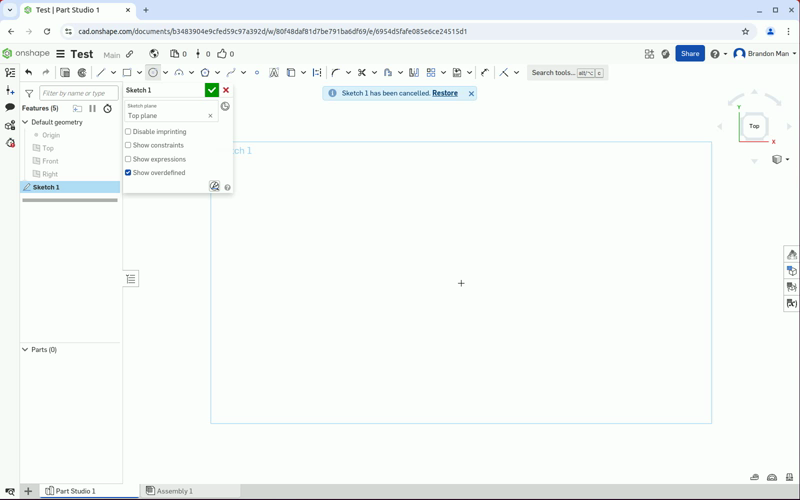
key_up(shift)
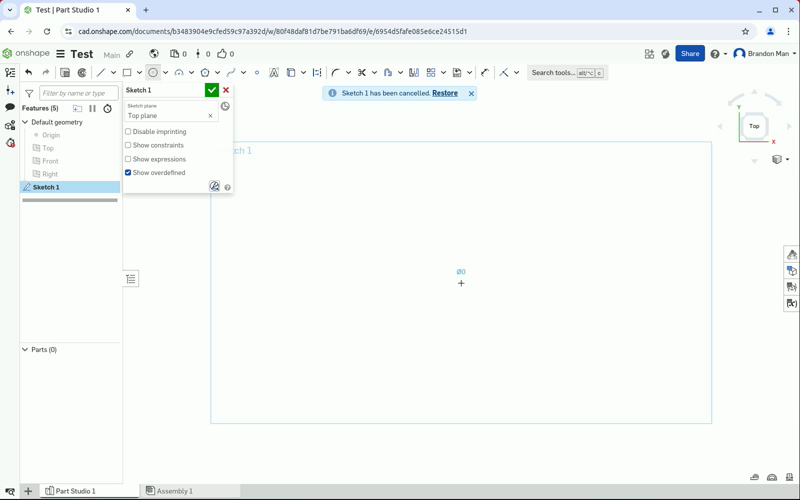
mouse_move(520, 282)
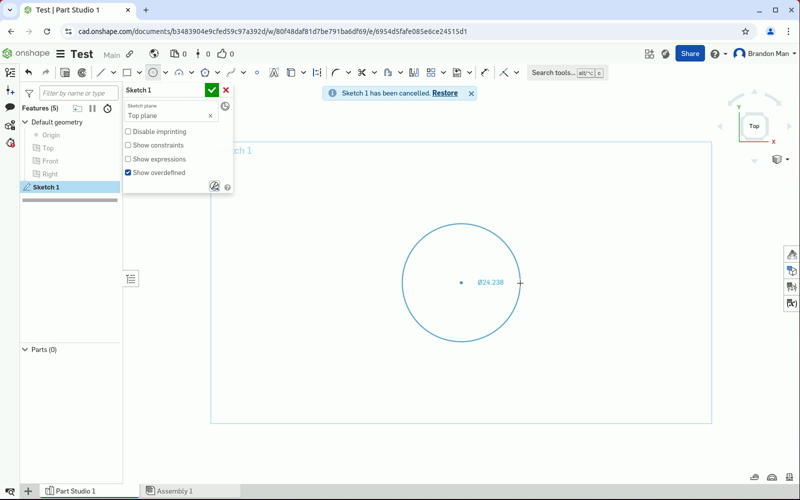
click(520, 282)
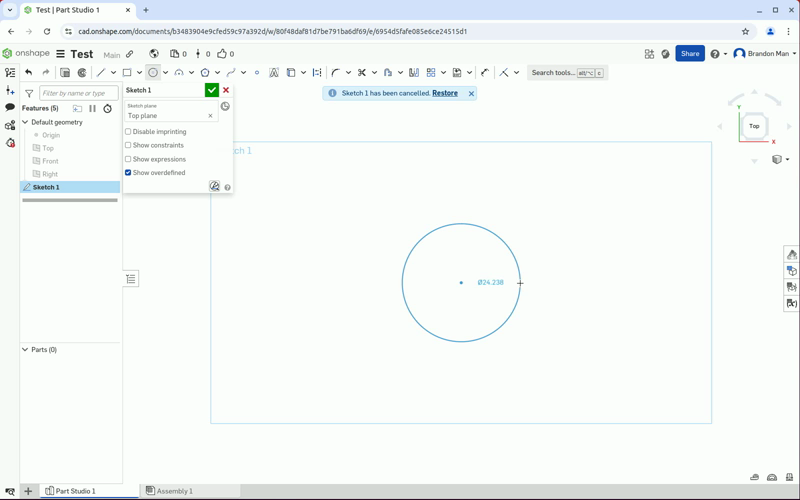
key(esc)
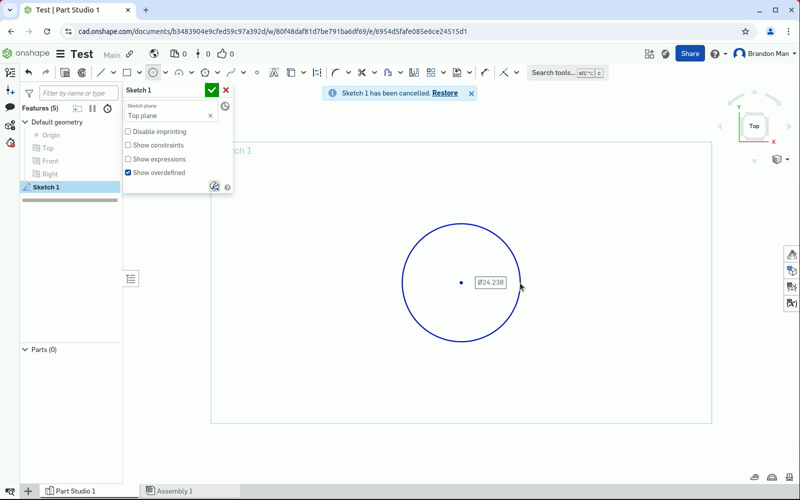
key(c)
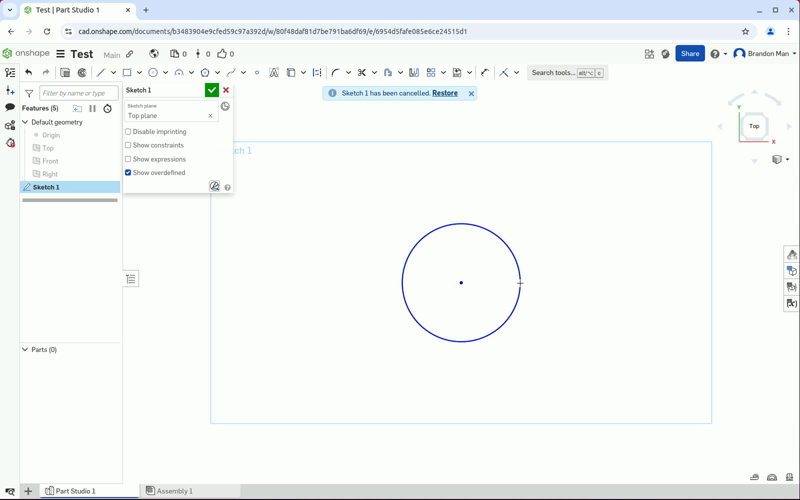
key_down(shift)
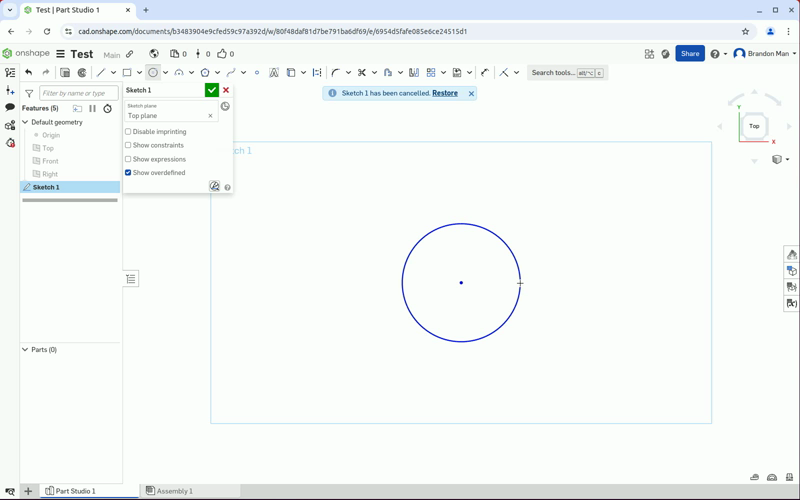
mouse_move(461, 282)
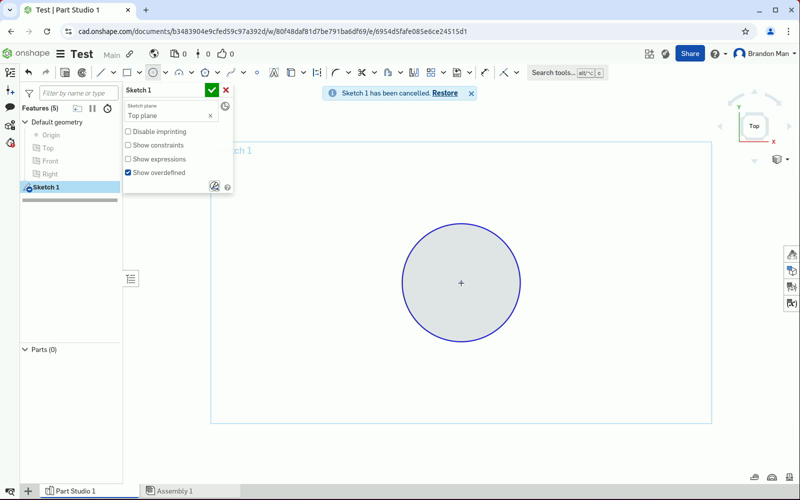
click(461, 282)
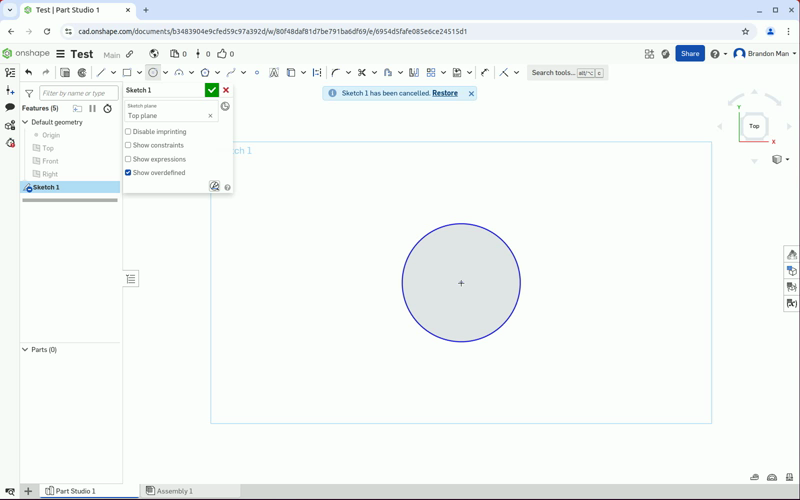
key_up(shift)
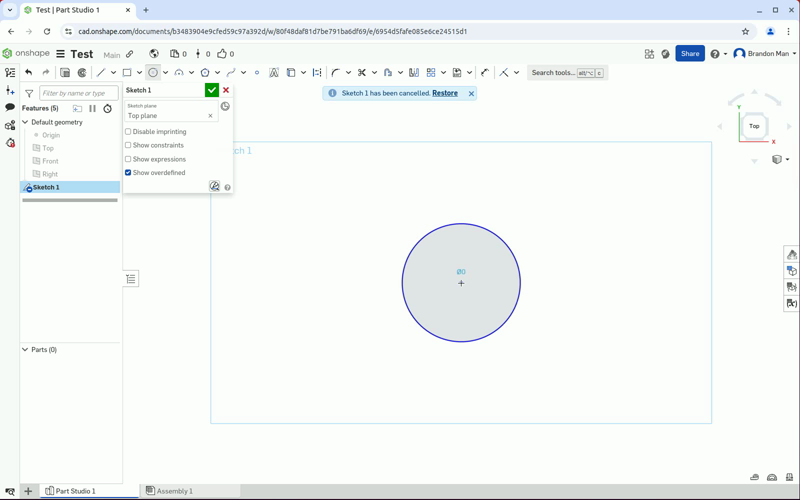
mouse_move(518, 282)
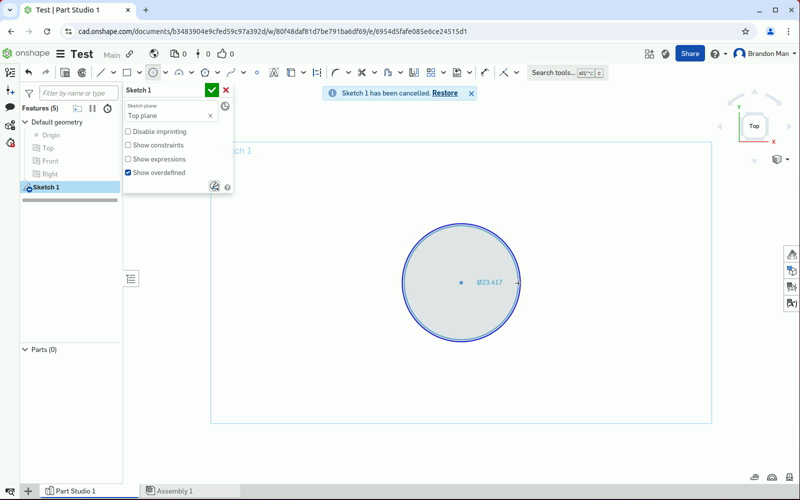
scroll(6)
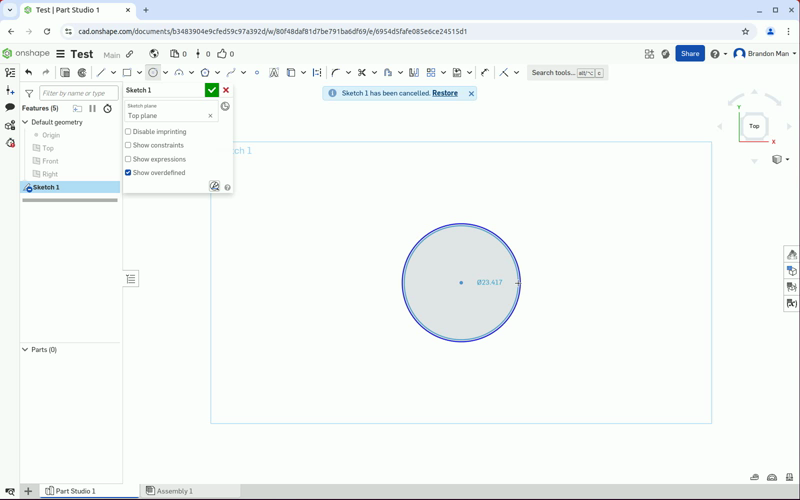
scroll(6)
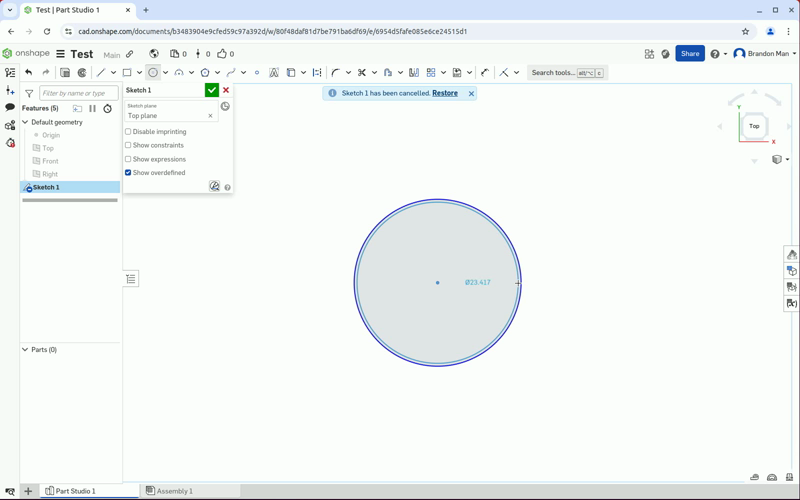
scroll(6)
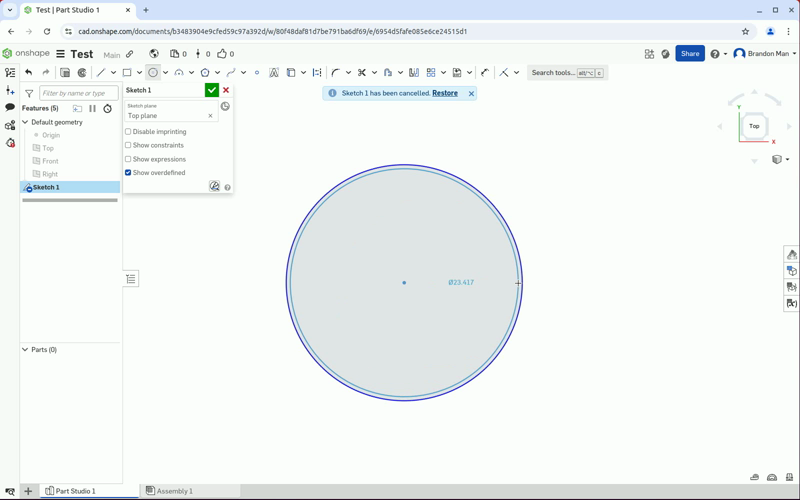
scroll(6)
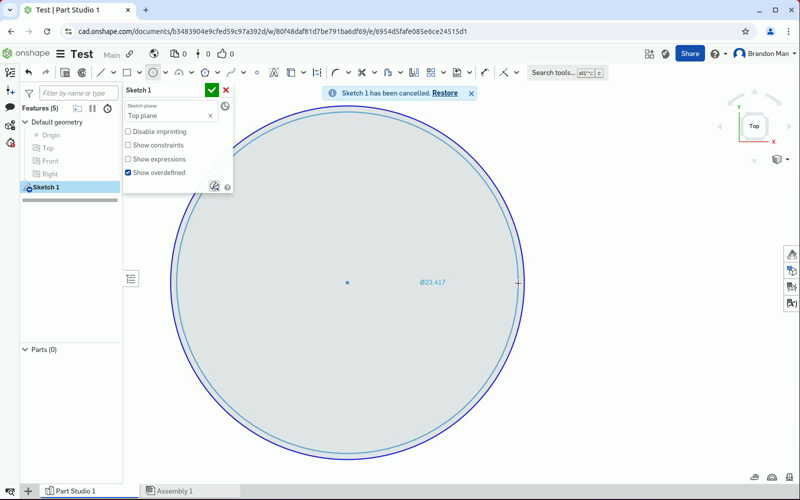
scroll(6)
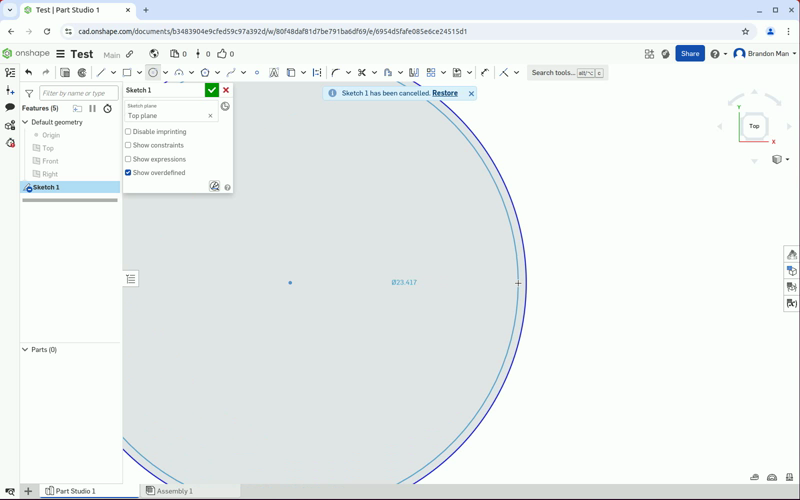
scroll(6)
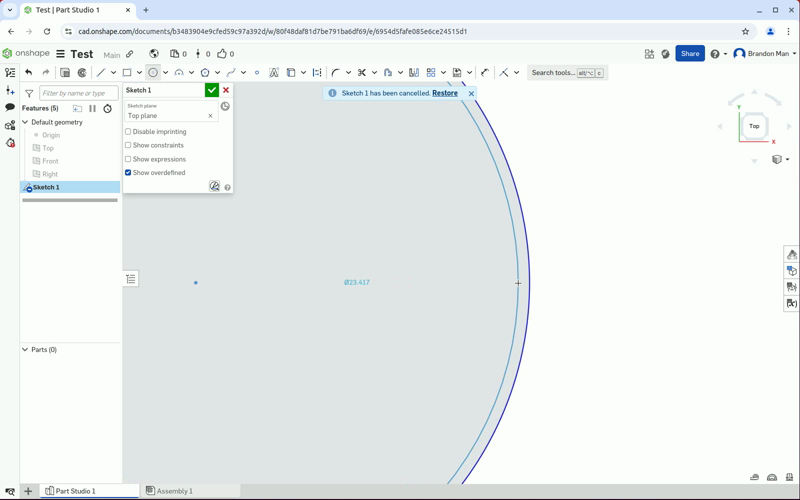
scroll(6)
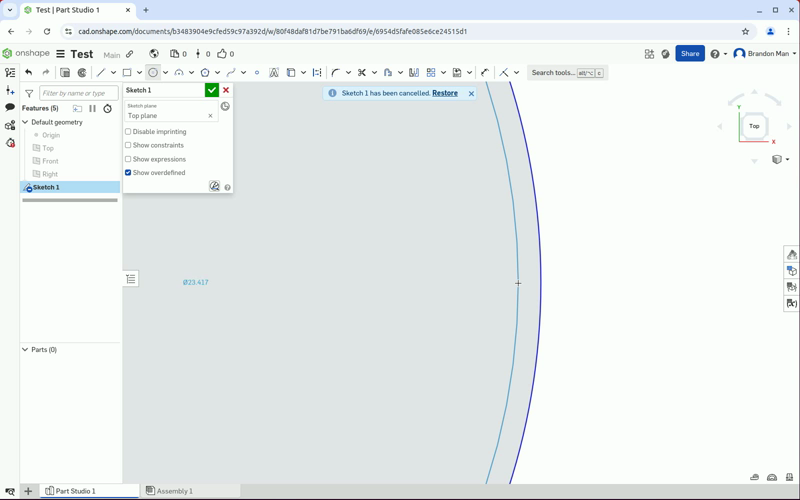
click(518, 282)
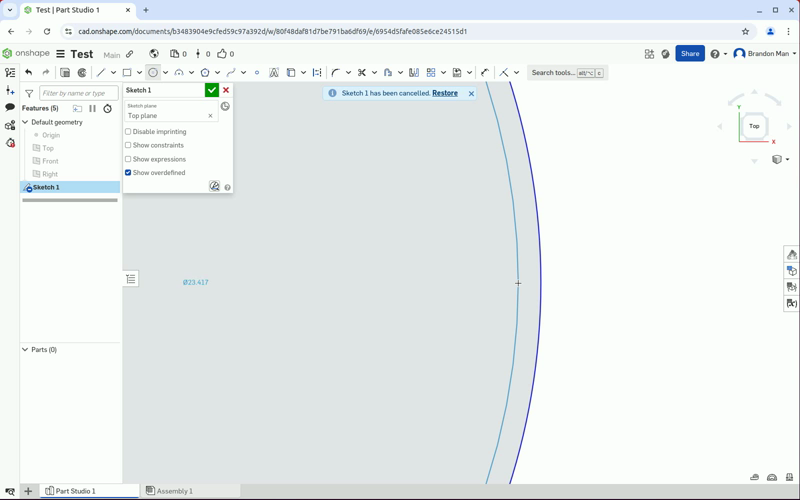
scroll(-6)
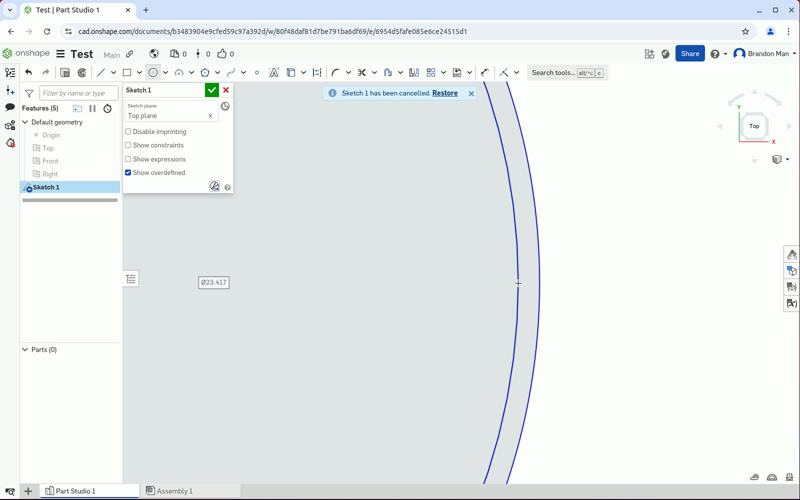
scroll(-6)
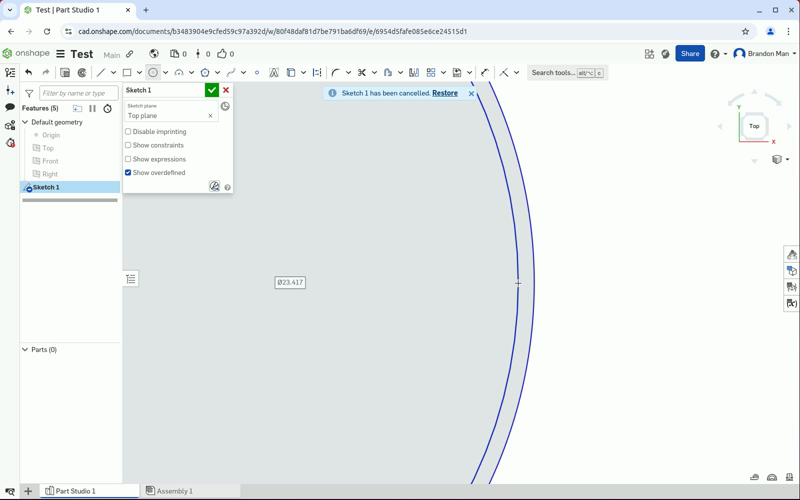
scroll(-6)
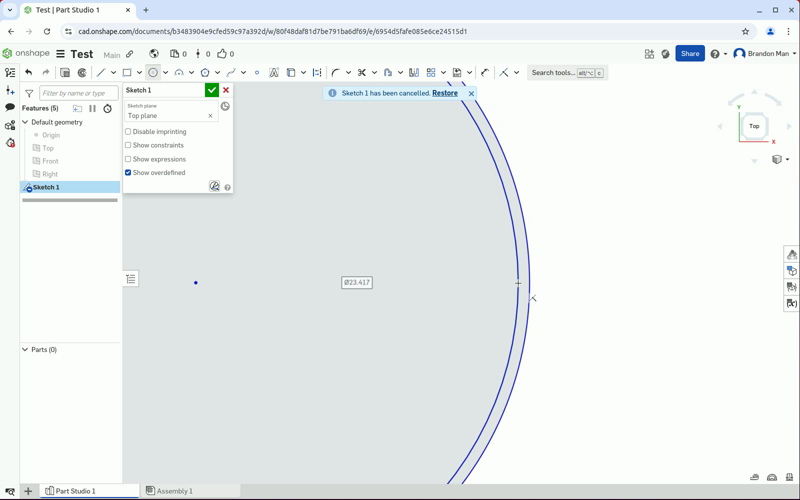
scroll(-6)
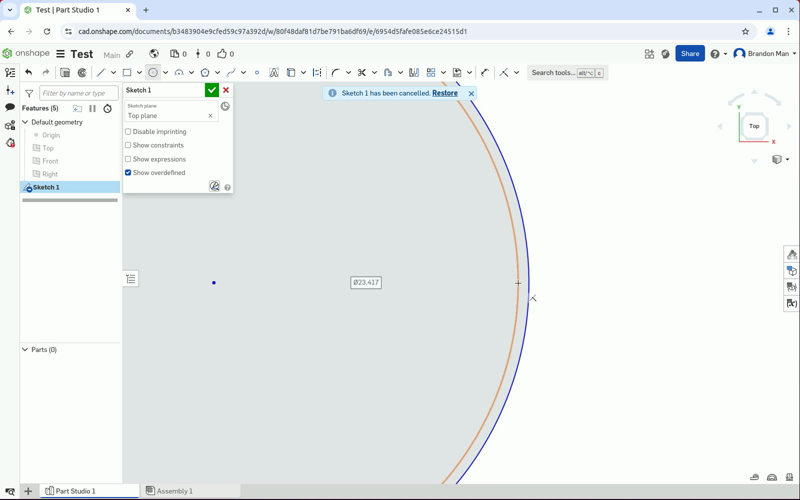
scroll(-6)
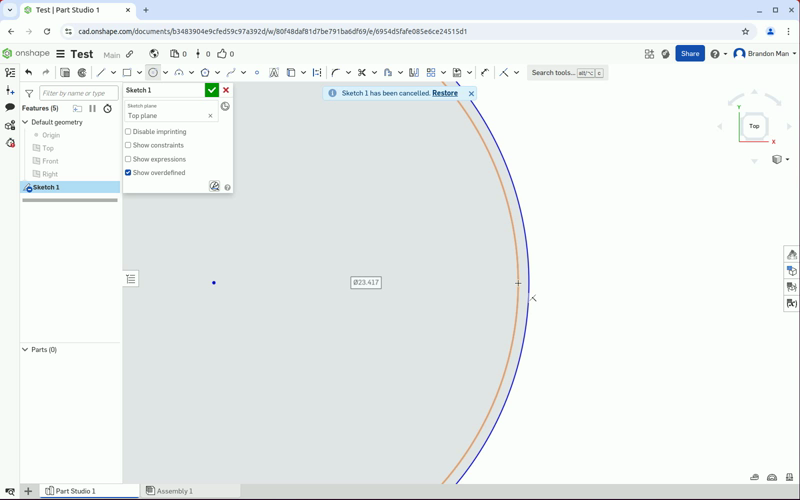
scroll(-6)
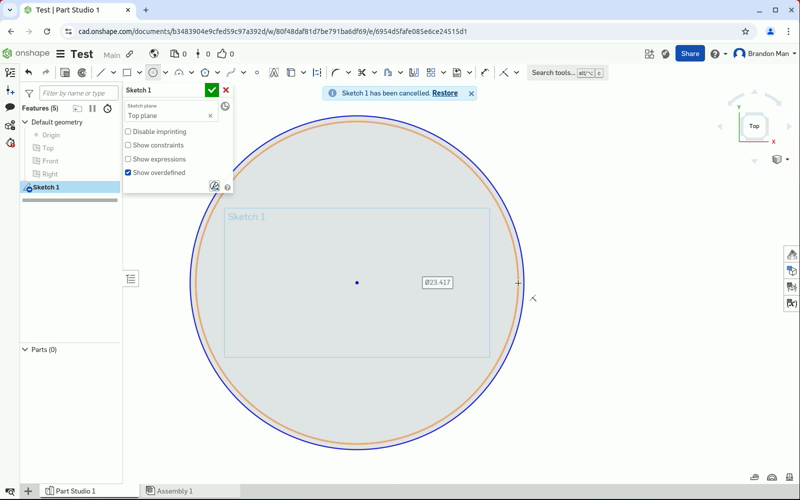
scroll(-6)
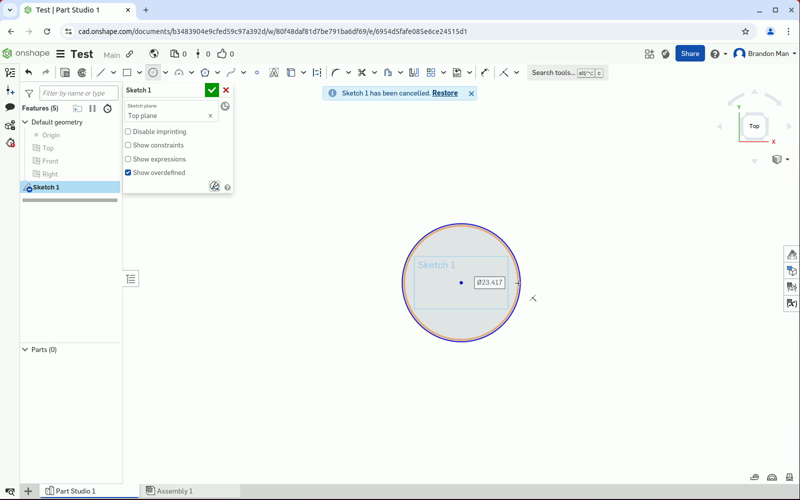
key(esc)
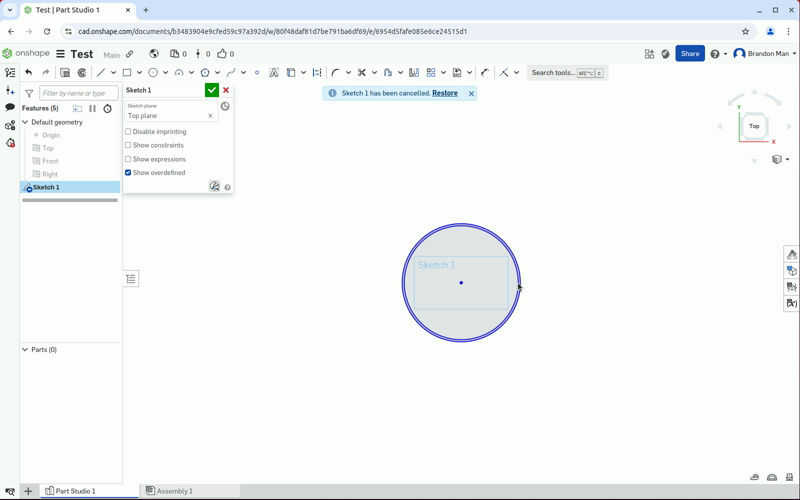
mouse_move(482, 229)
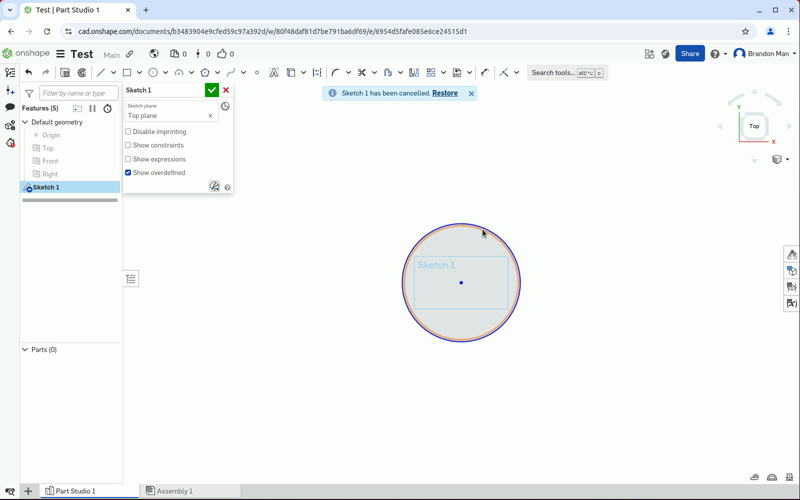
scroll(6)
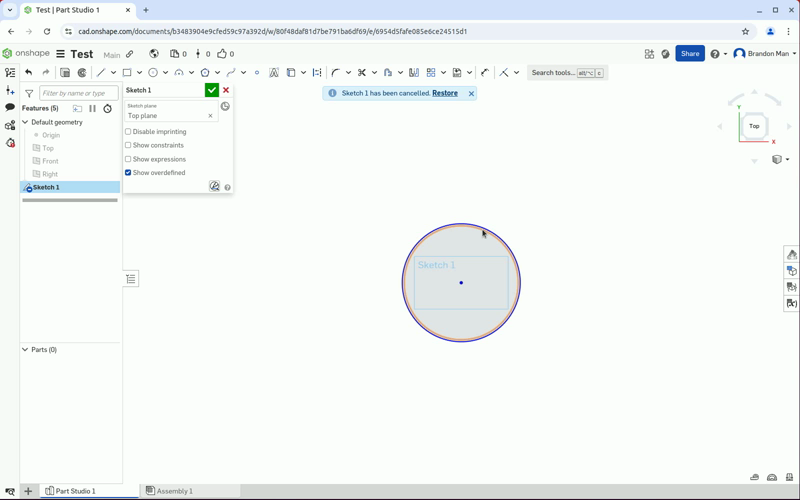
scroll(6)
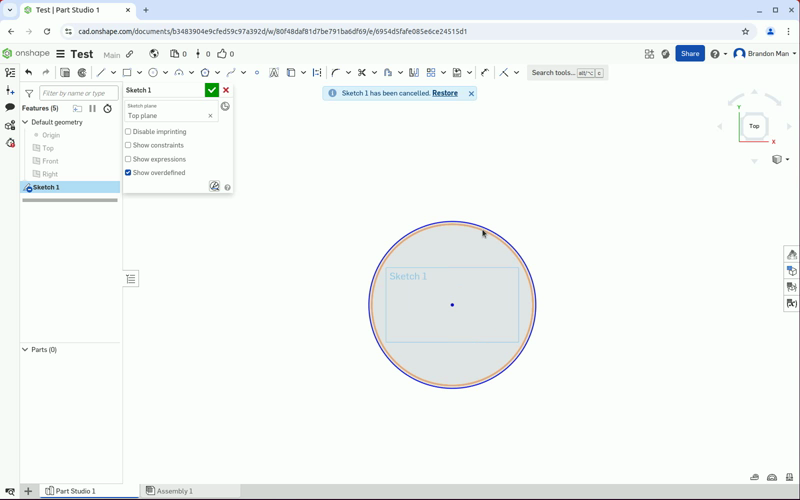
scroll(6)
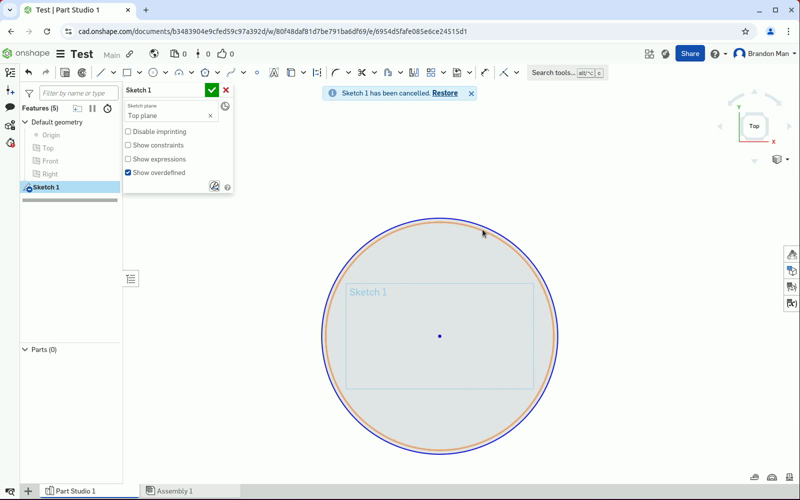
scroll(6)
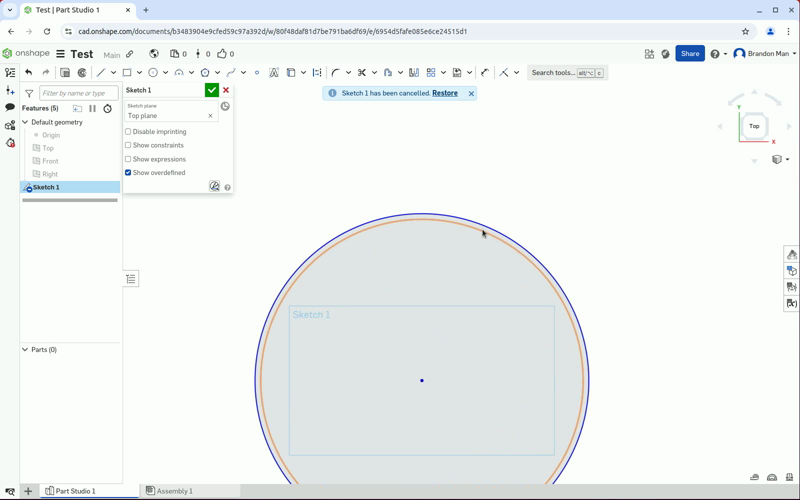
scroll(6)
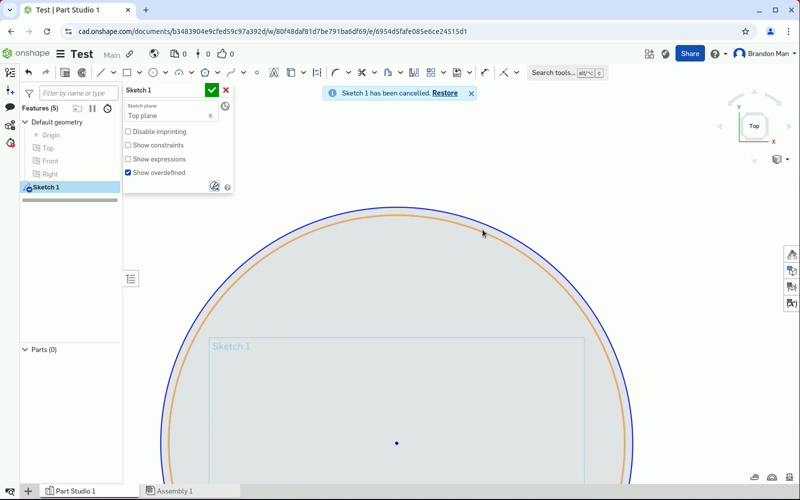
scroll(6)
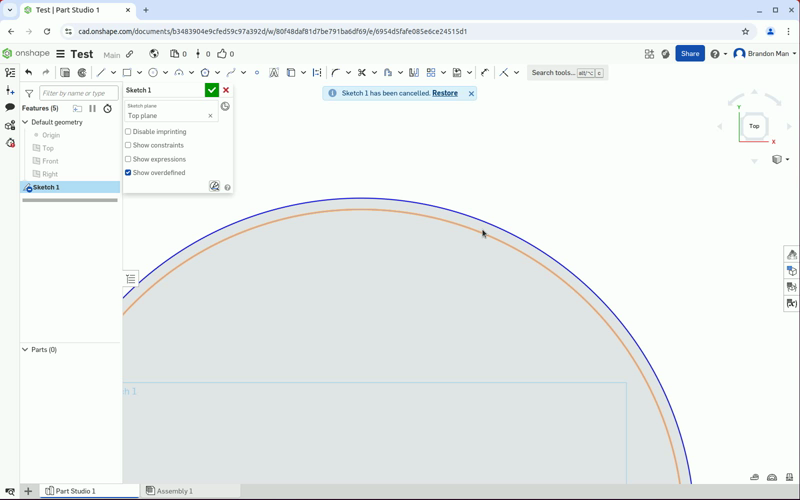
scroll(6)
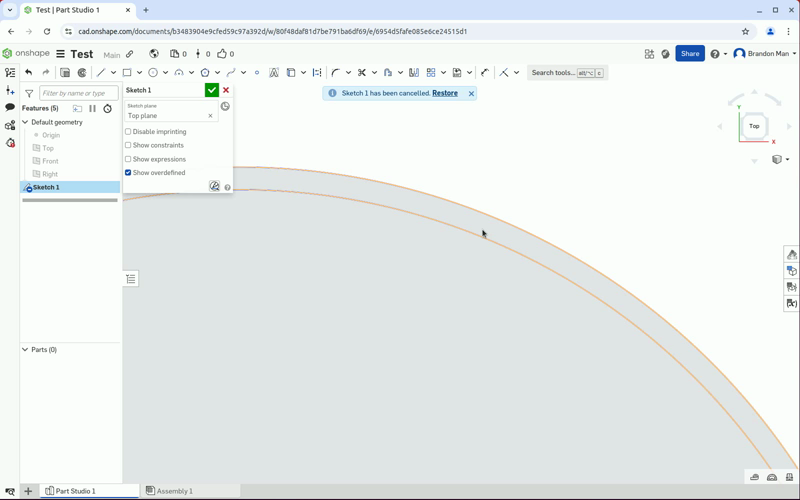
click(482, 229)
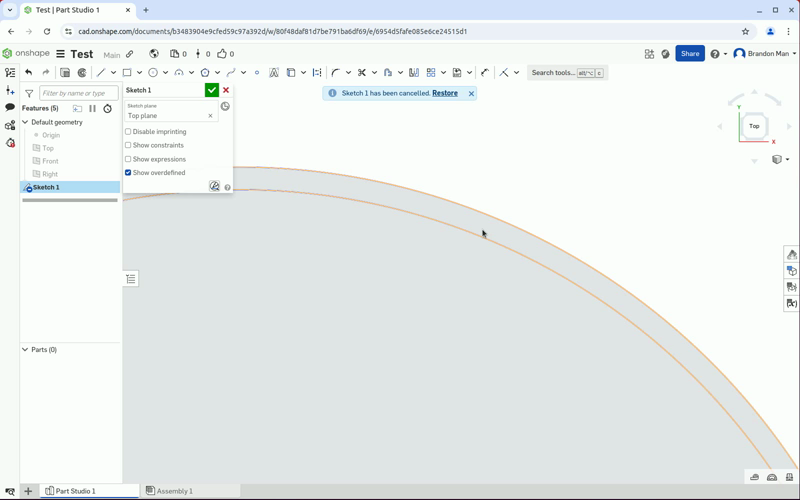
scroll(-6)
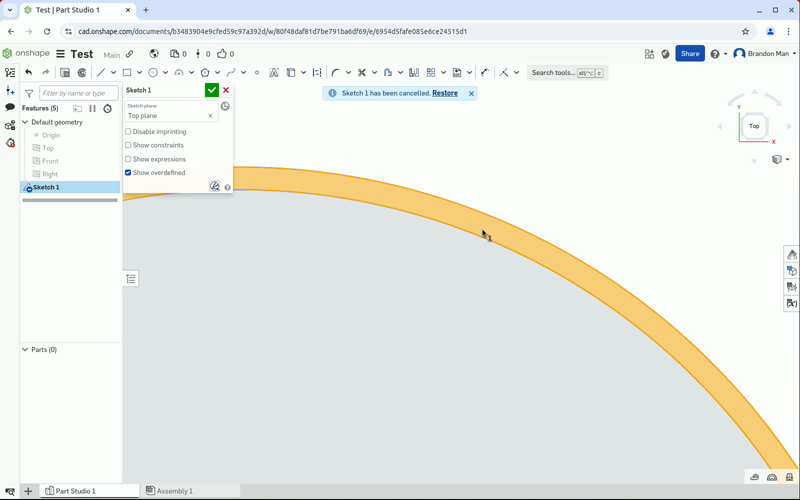
scroll(-6)
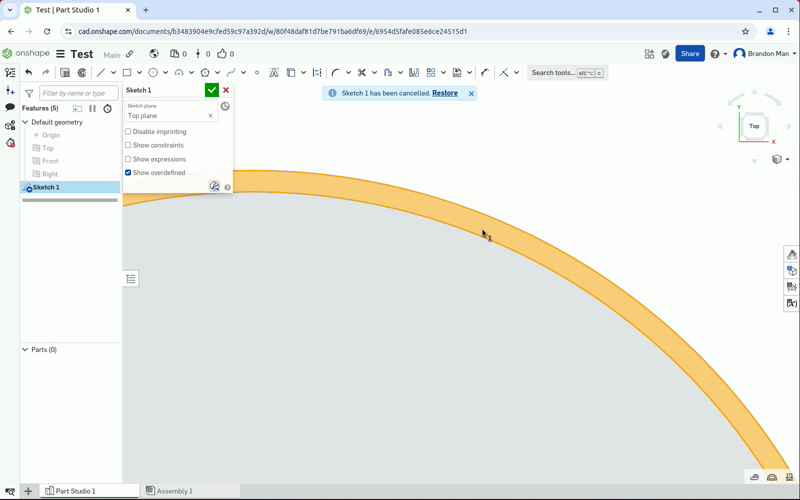
scroll(-6)
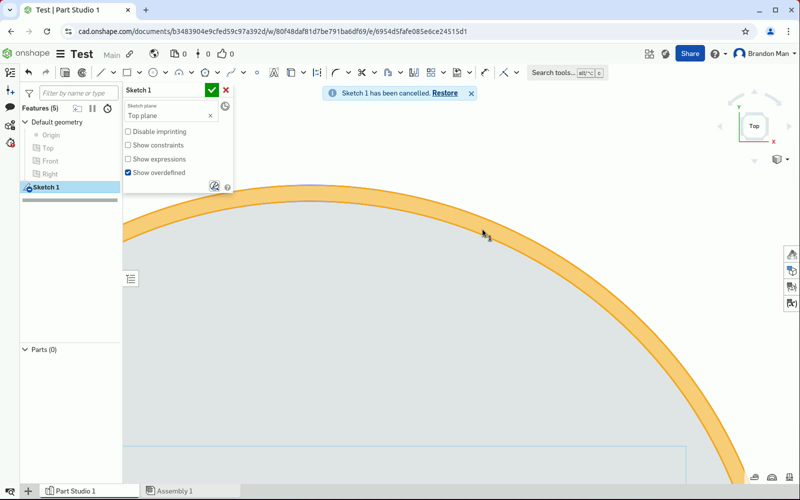
scroll(-6)
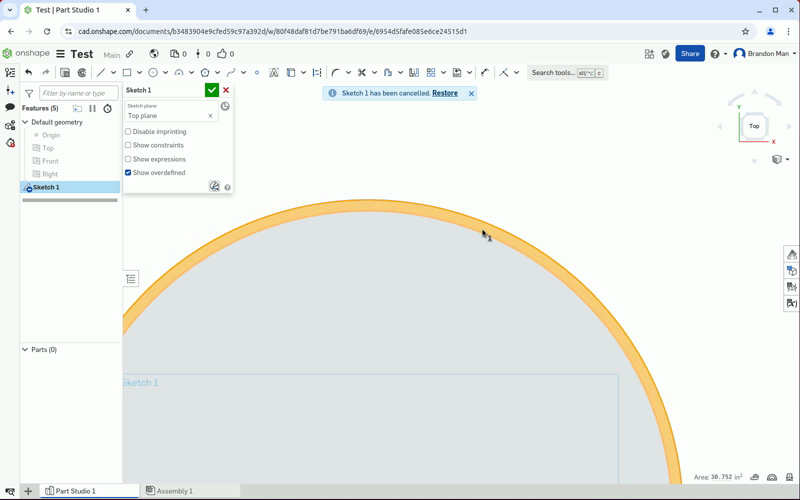
scroll(-6)
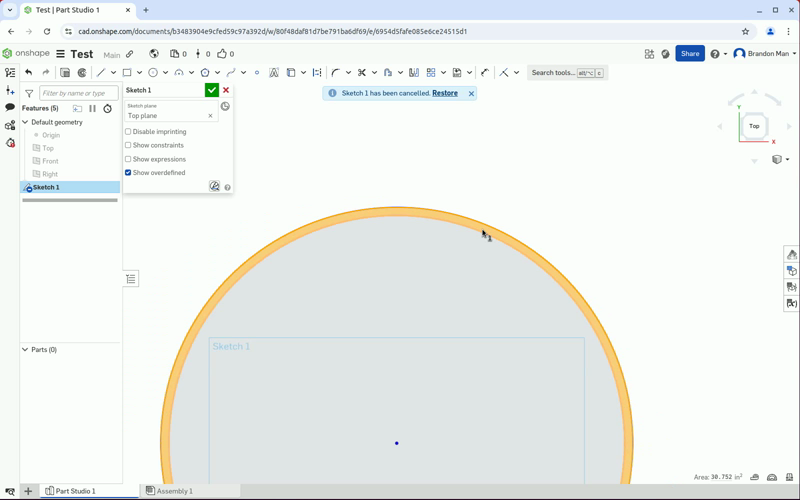
scroll(-6)
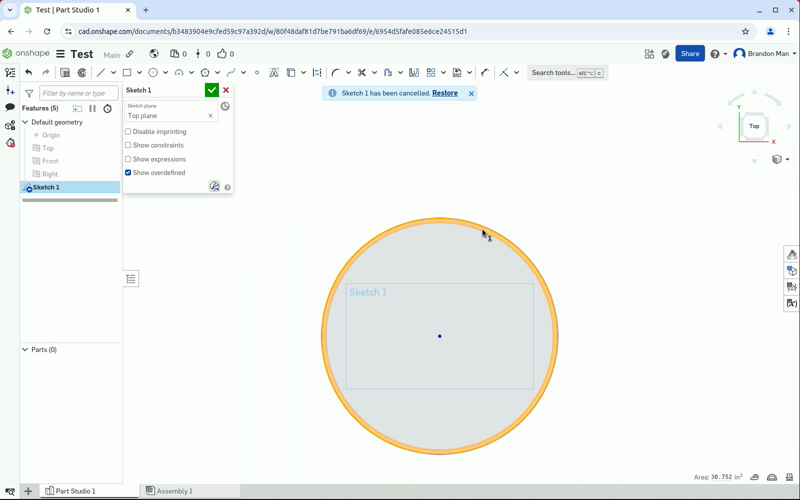
scroll(-6)
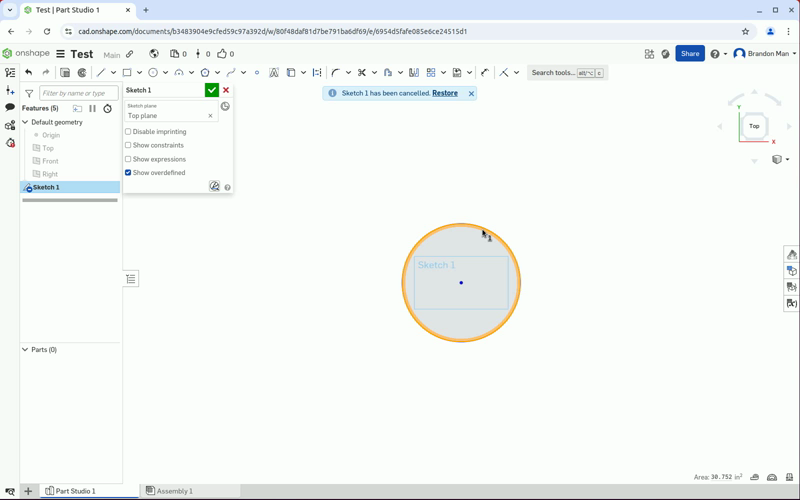
mouse_move(73, 352)
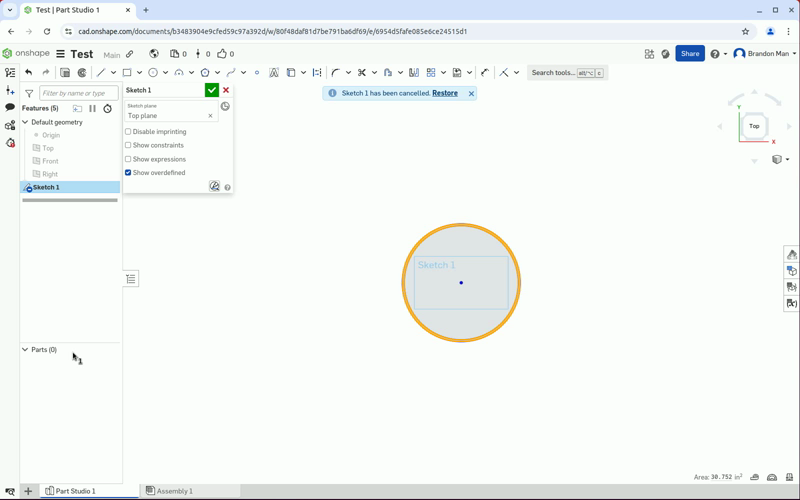
key(shift+y)
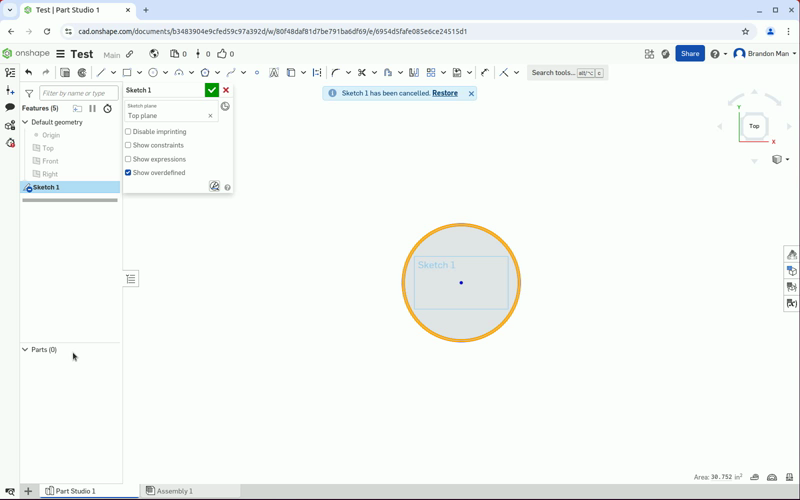
key(shift+e)
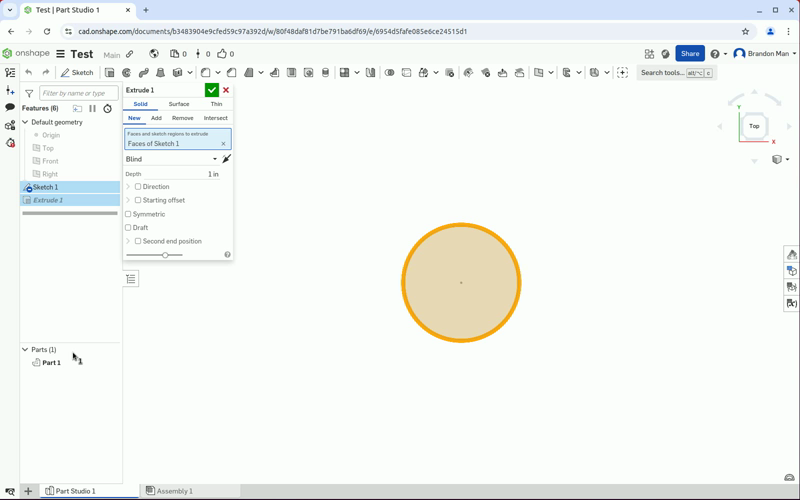
mouse_move(143, 106)
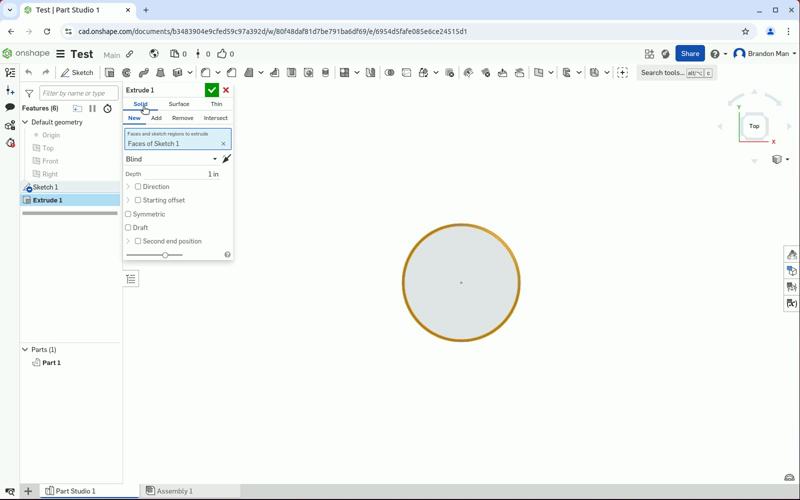
click(143, 106)
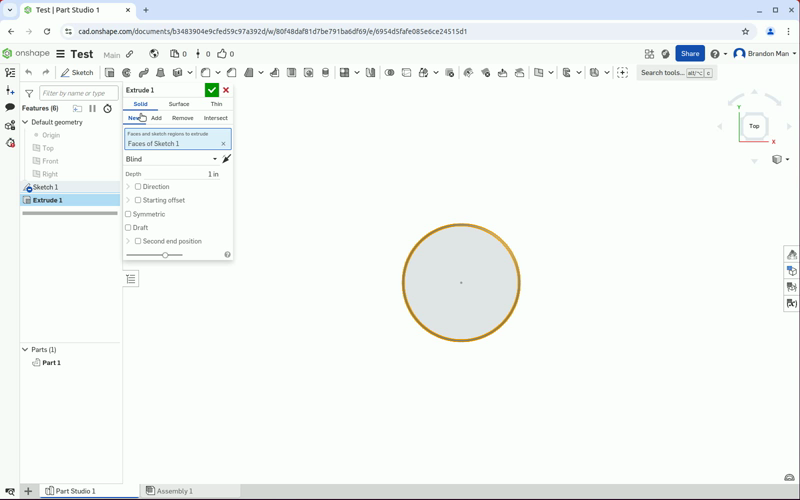
mouse_move(137, 120)
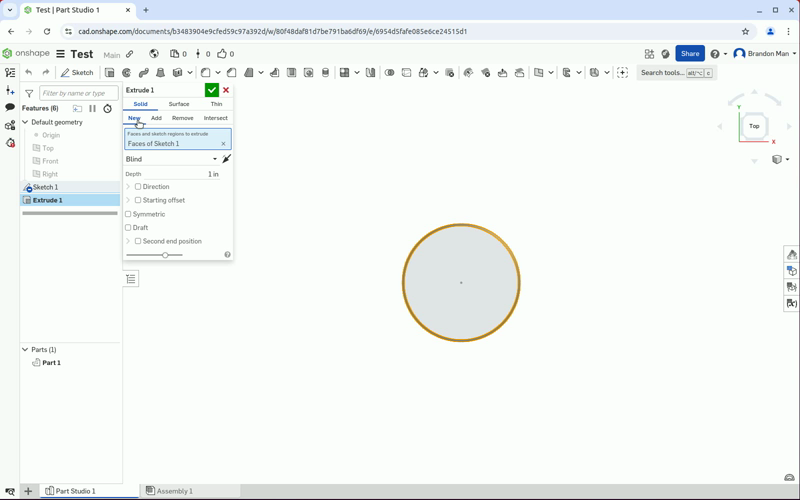
click(137, 120)
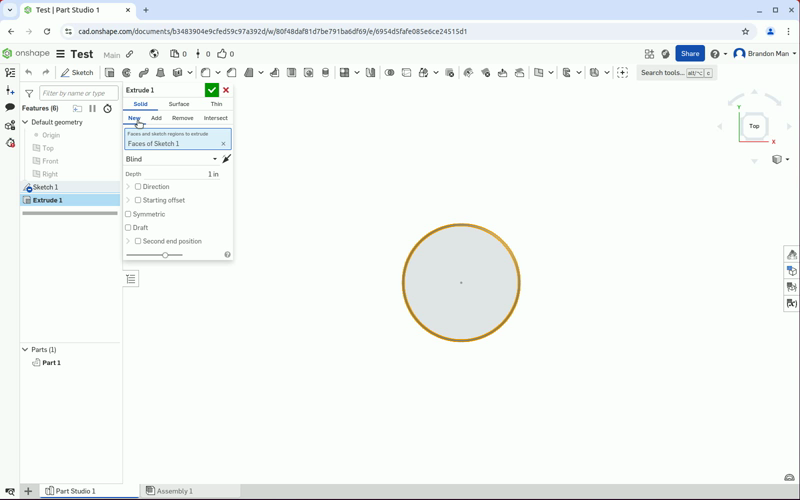
key(tab, 4)
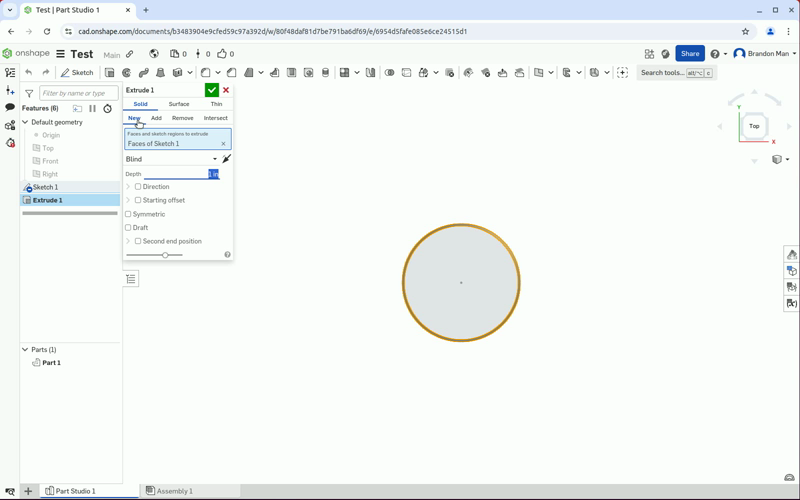
text(23.108)
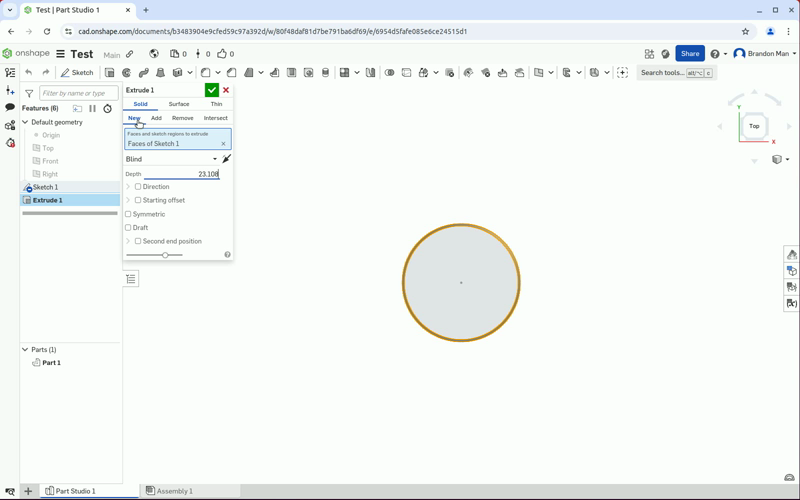
key(enter)
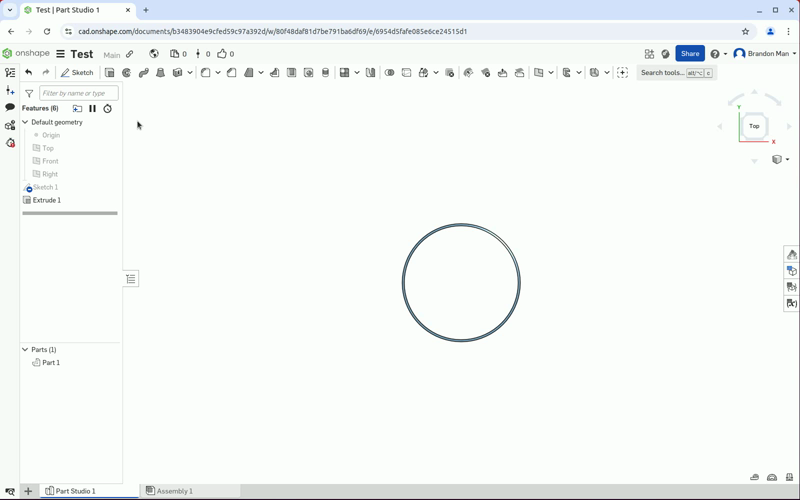
key(shift+h)
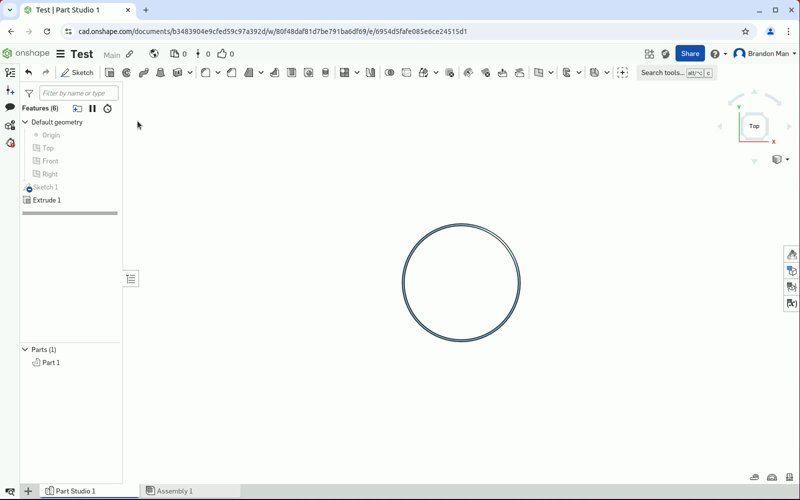
key(shift+h)
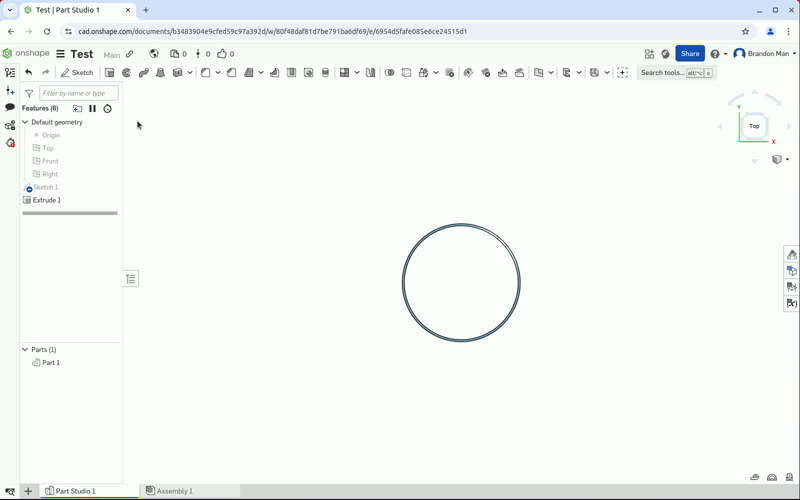
mouse_move(73, 189)
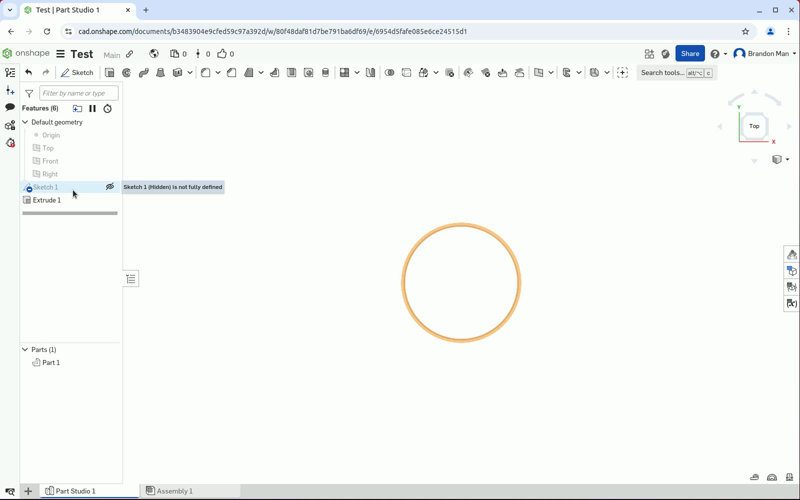
click(73, 189)
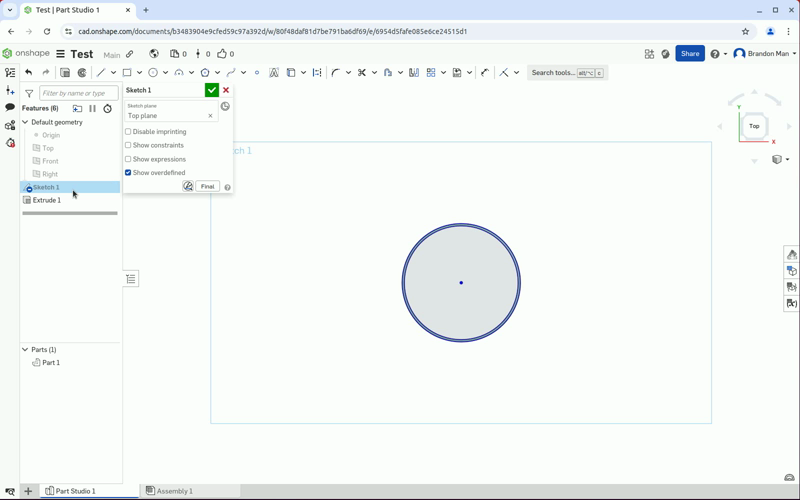
mouse_move(229, 92)
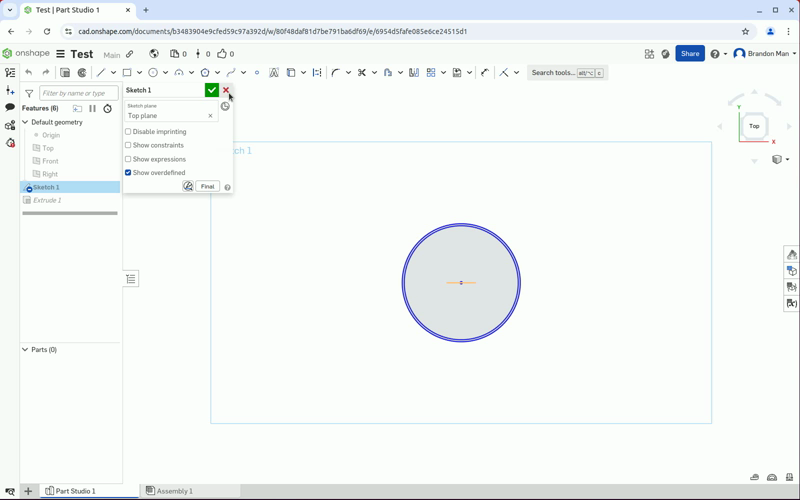
click(229, 92)
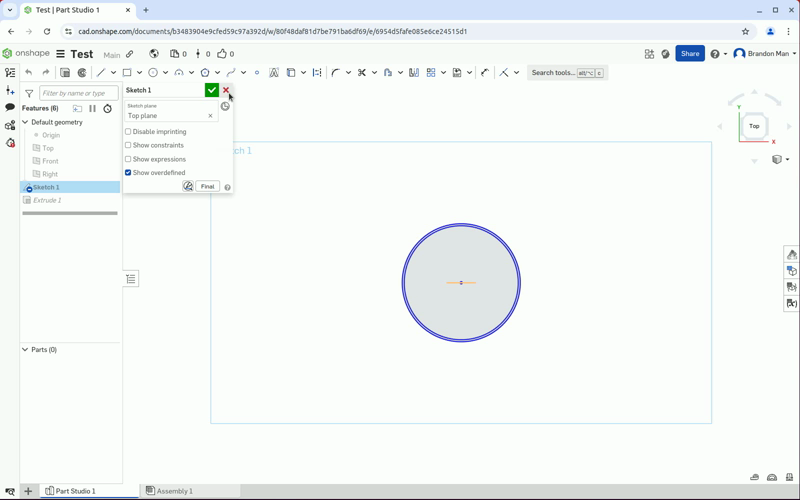
key(shift+s)
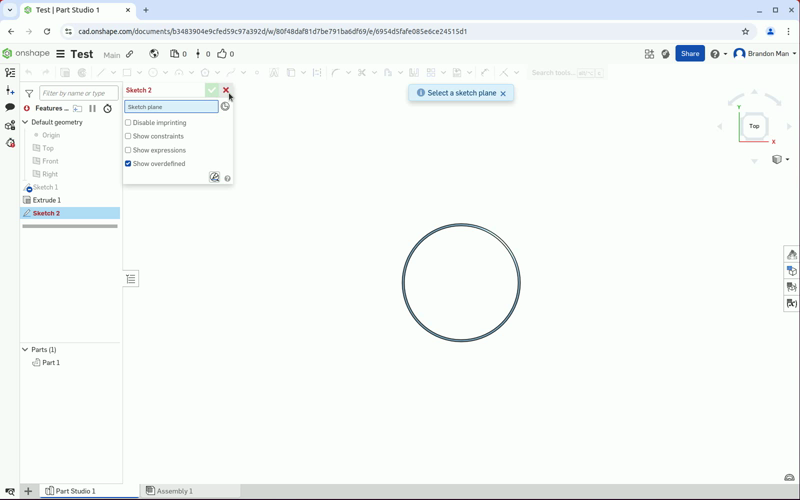
mouse_move(73, 150)
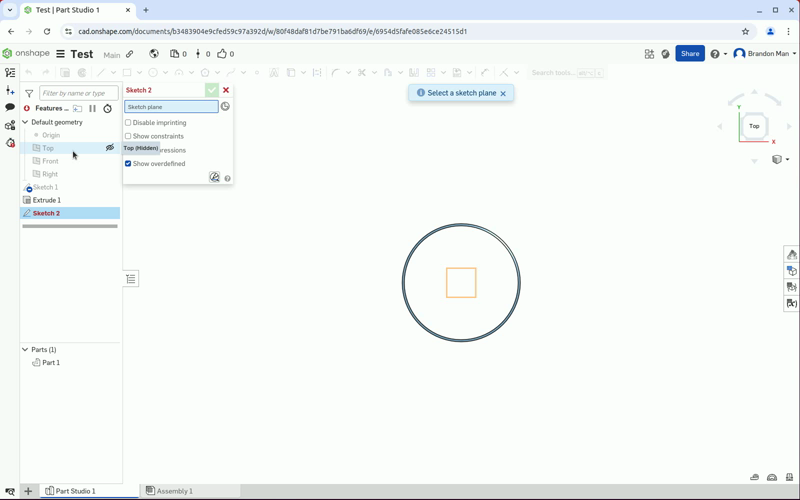
click(73, 150)
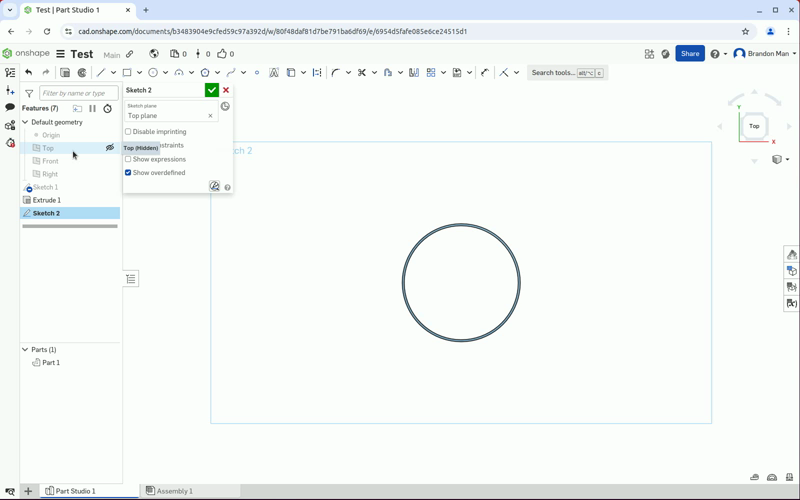
mouse_move(73, 352)
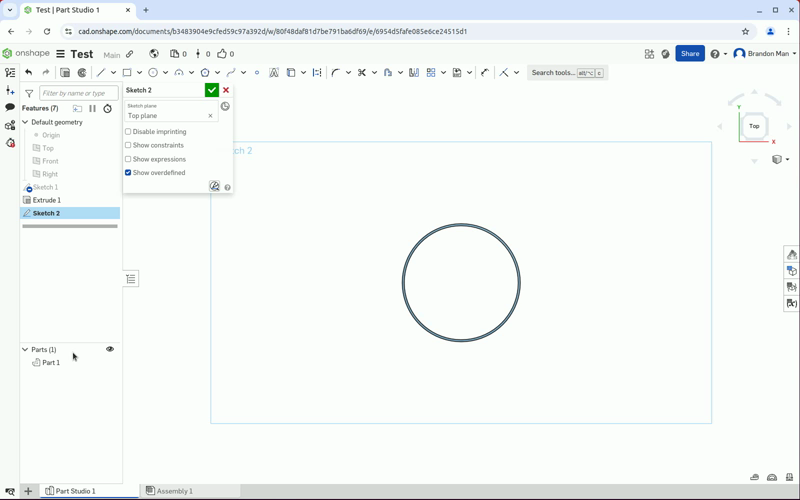
key(y)
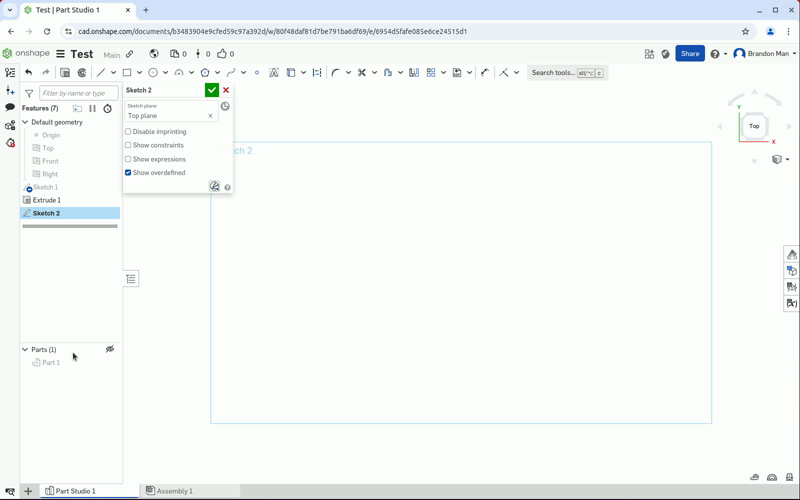
key(c)
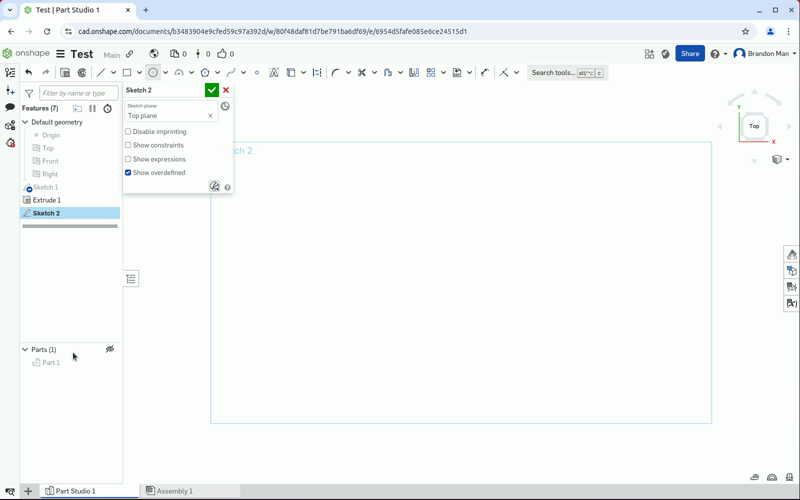
key_down(shift)
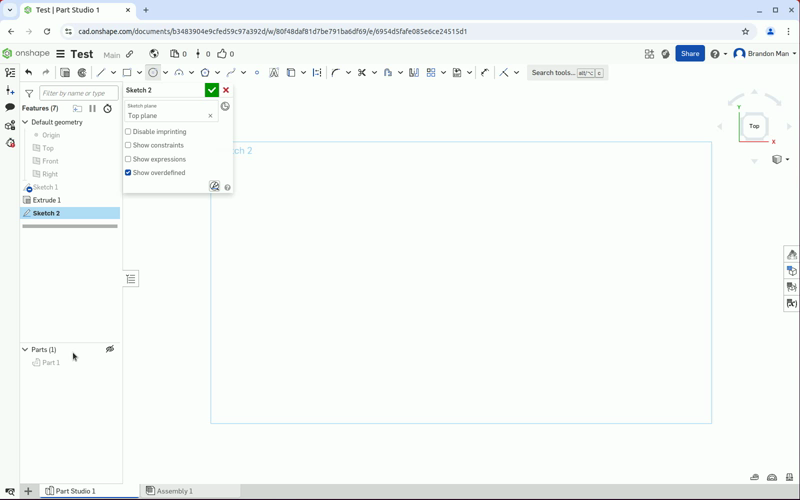
mouse_move(461, 282)
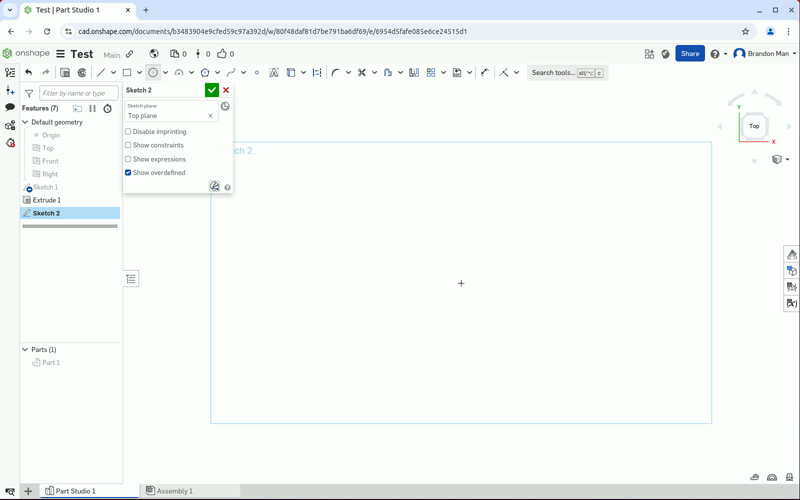
click(461, 282)
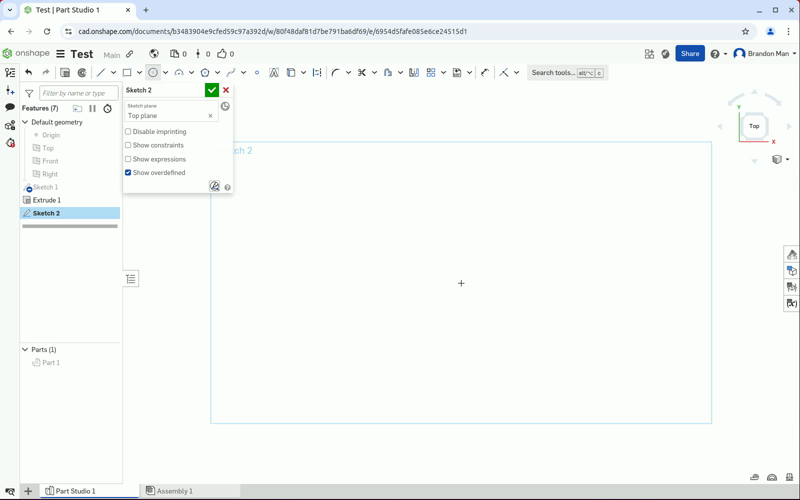
key_up(shift)
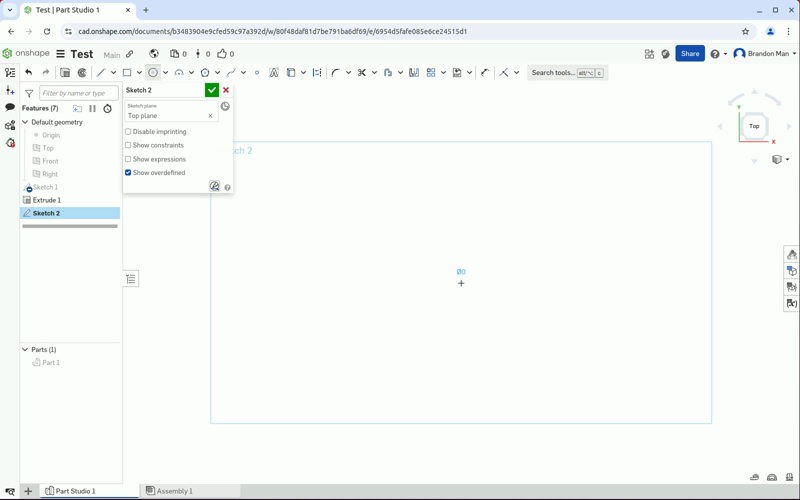
mouse_move(520, 282)
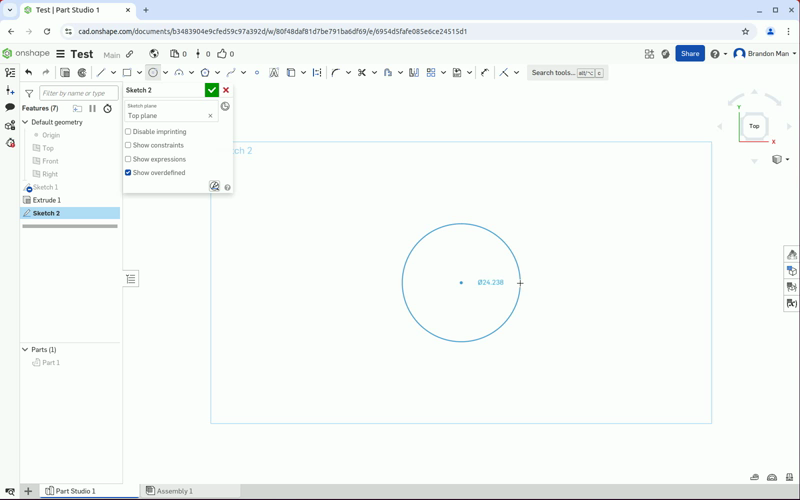
click(520, 282)
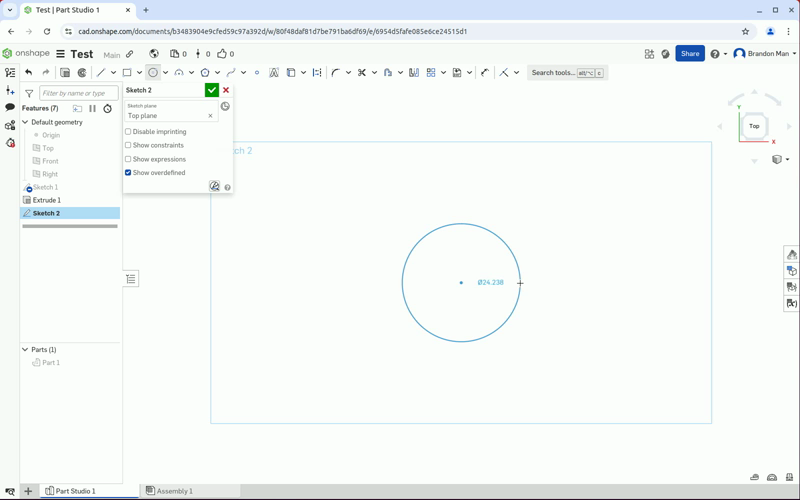
key(esc)
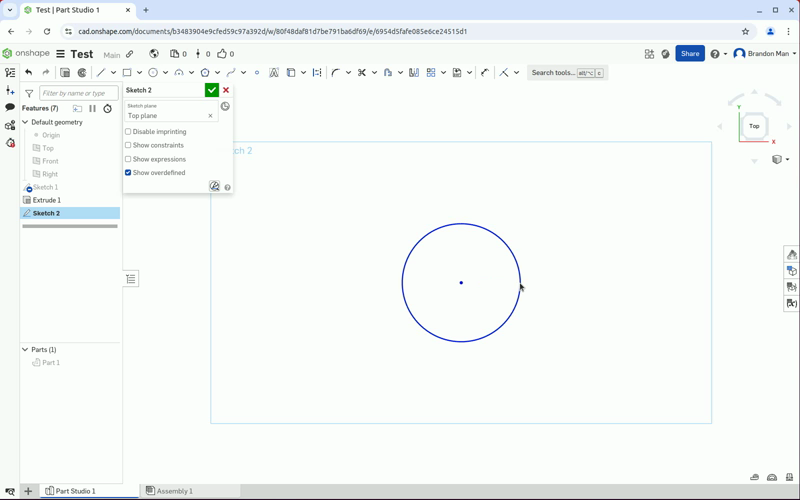
mouse_move(484, 243)
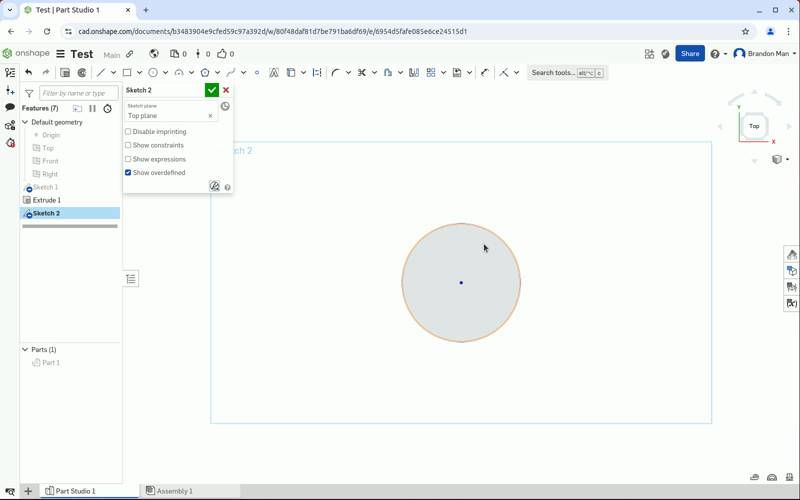
click(484, 243)
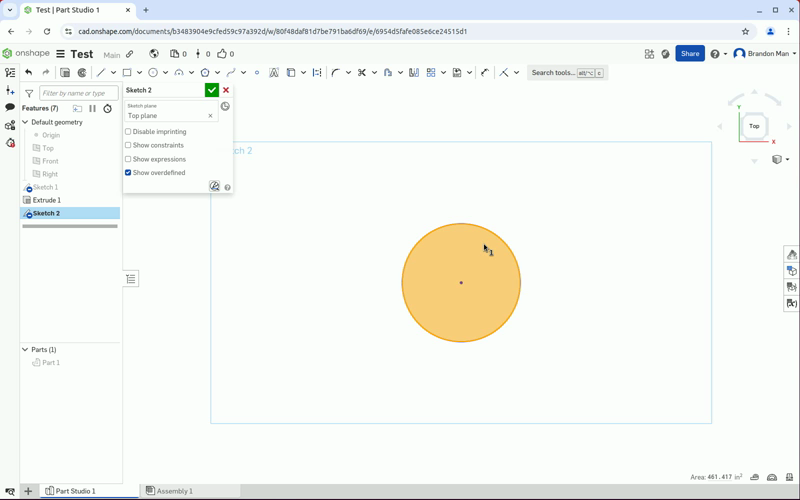
mouse_move(73, 352)
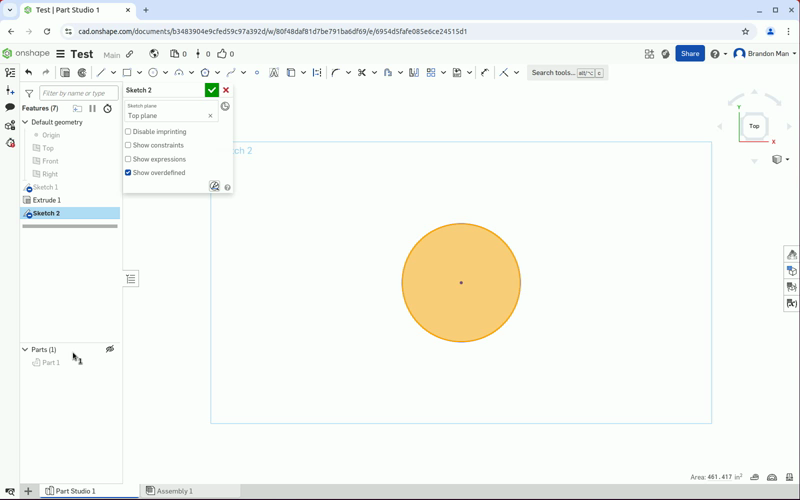
key(shift+y)
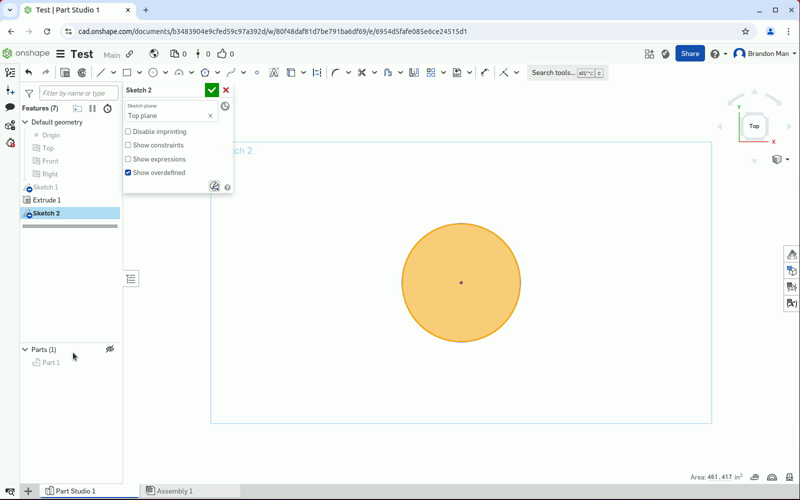
key(shift+e)
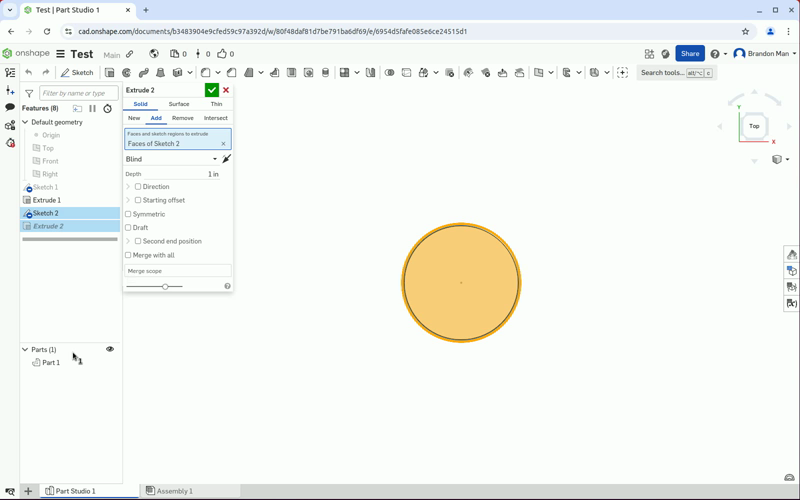
mouse_move(143, 106)
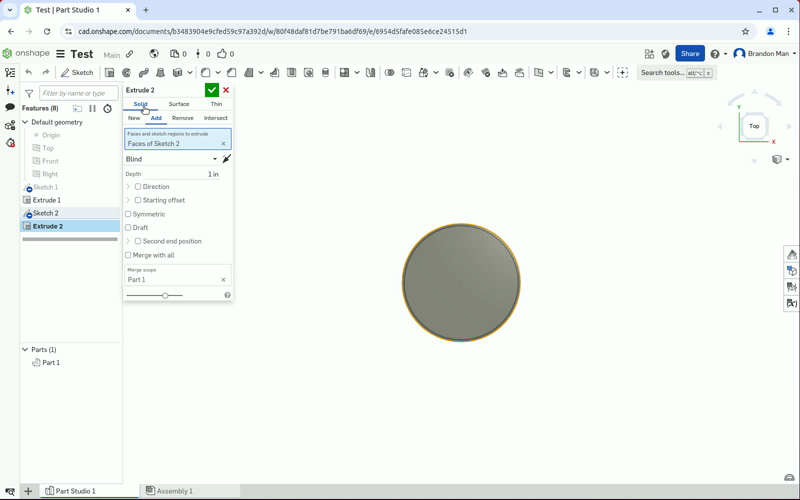
click(143, 106)
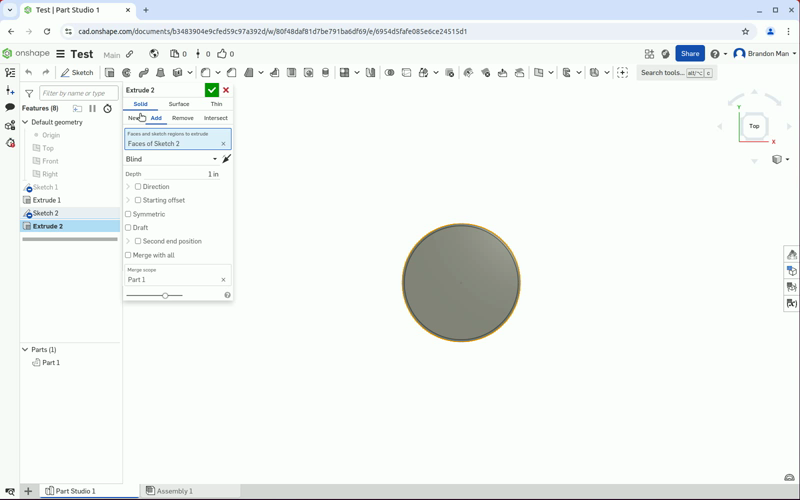
mouse_move(137, 120)
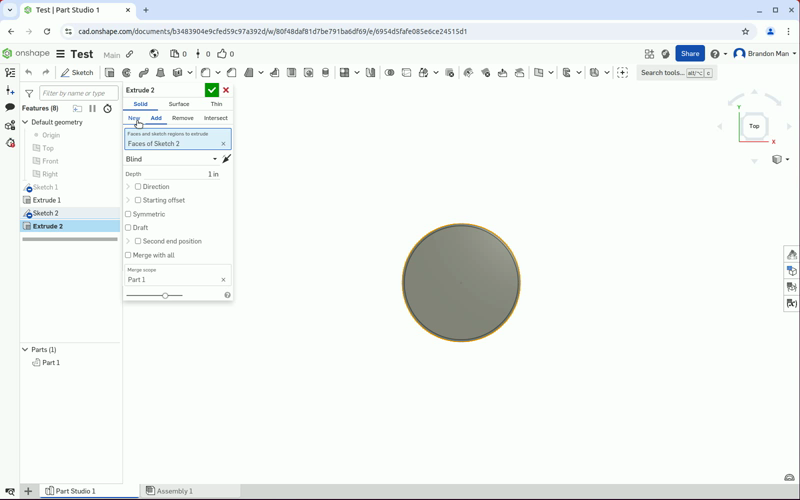
click(137, 120)
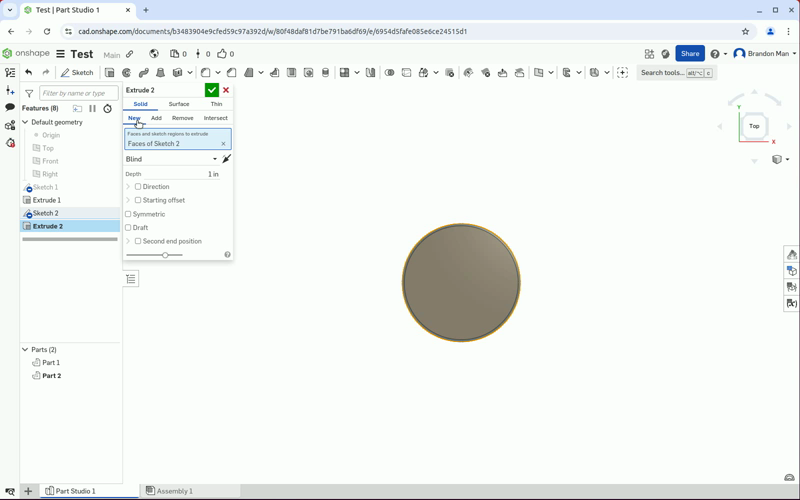
key(tab, 4)
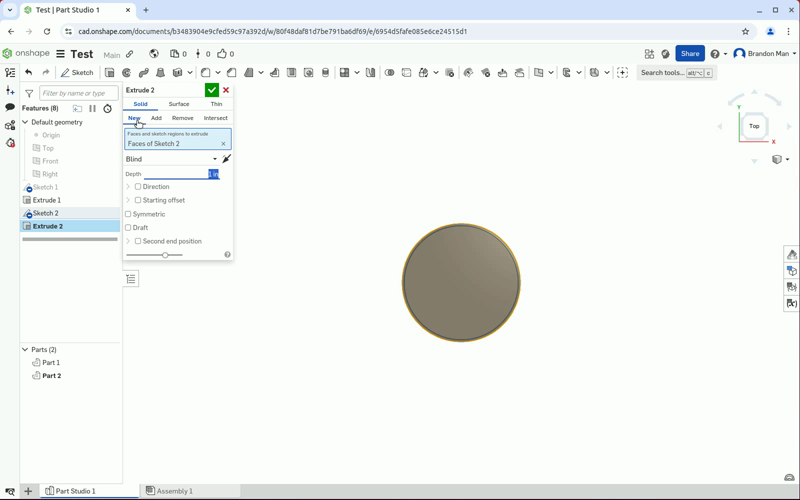
text(0.722)
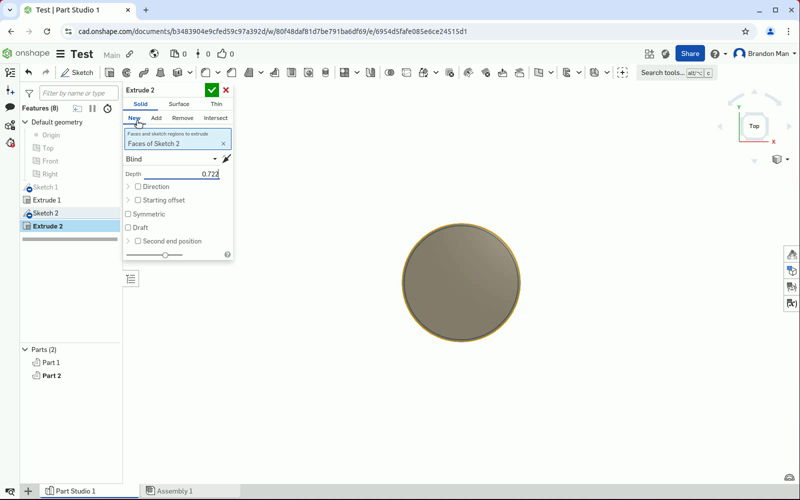
key(enter)
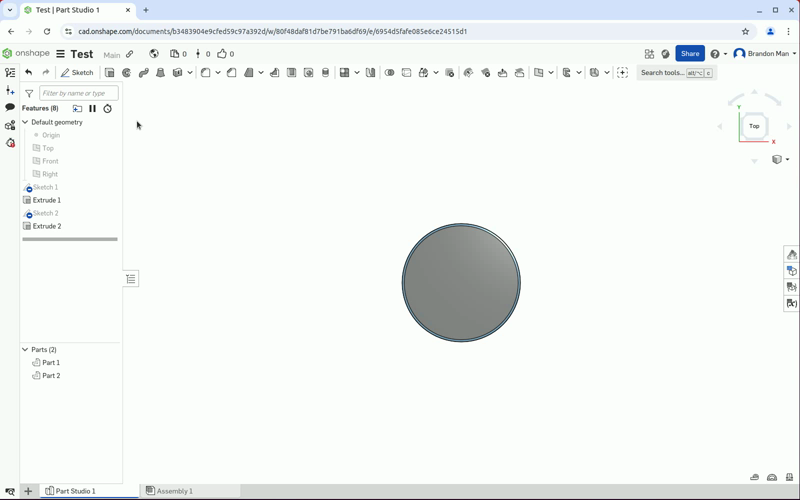
key(shift+h)
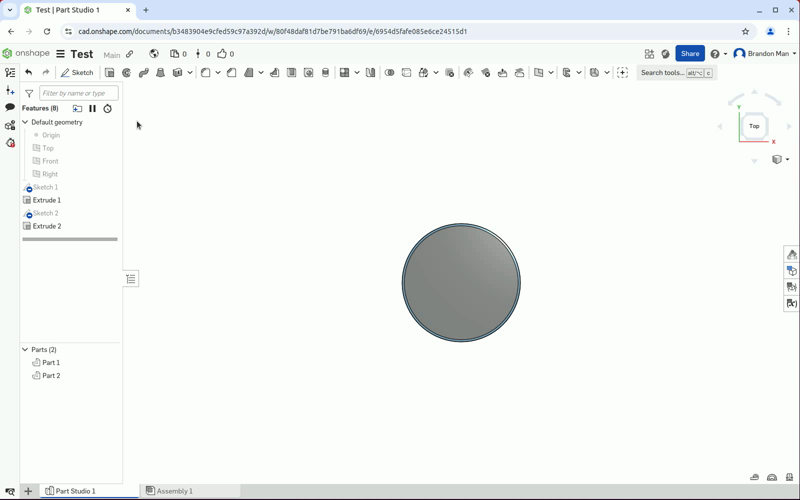
key(shift+h)
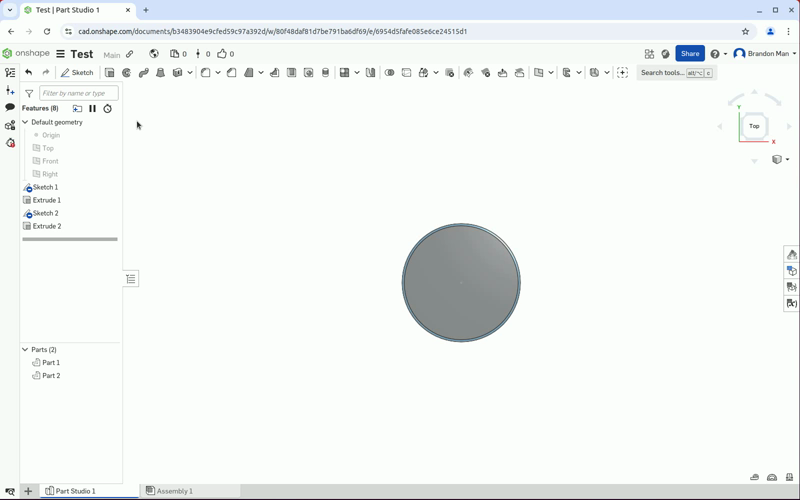
key(shift+7)
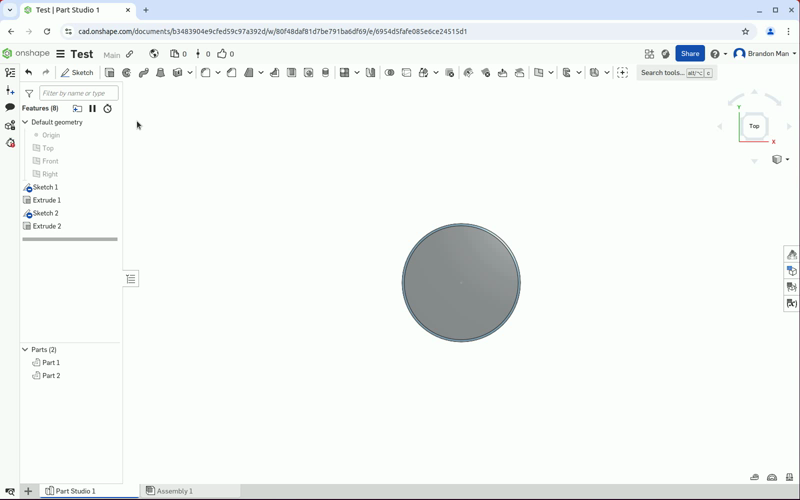
key(up, 3)
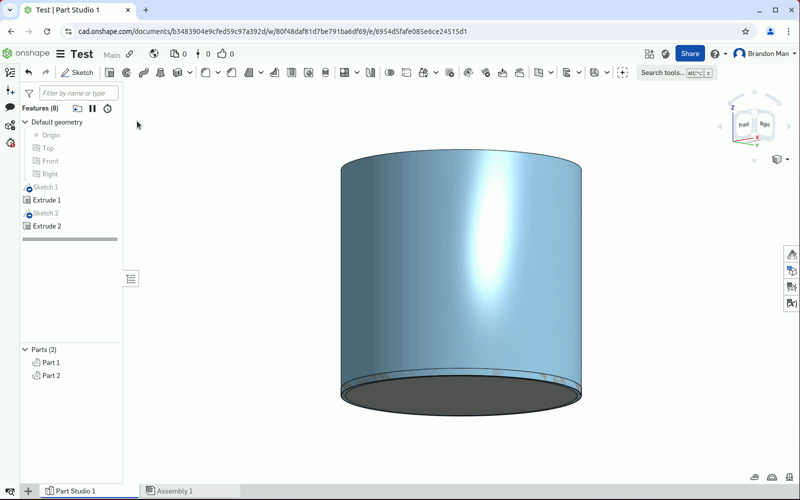
key(left, 3)
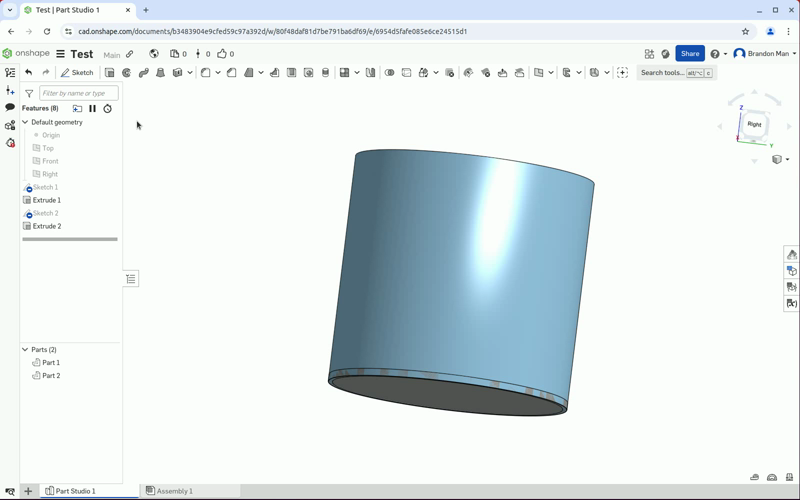
key(right, 3)
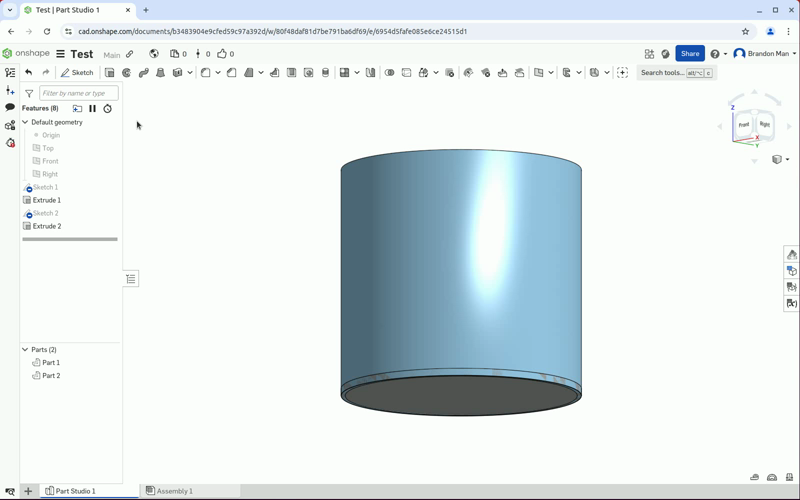
key(down, 3)
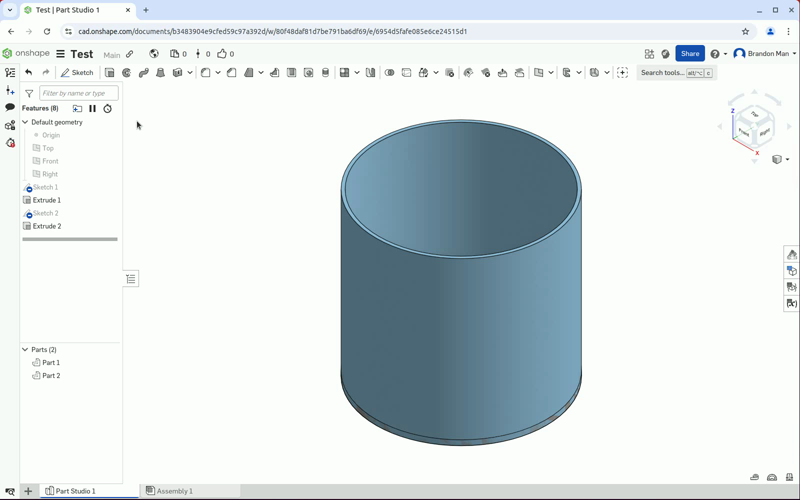
mouse_move(73, 189)
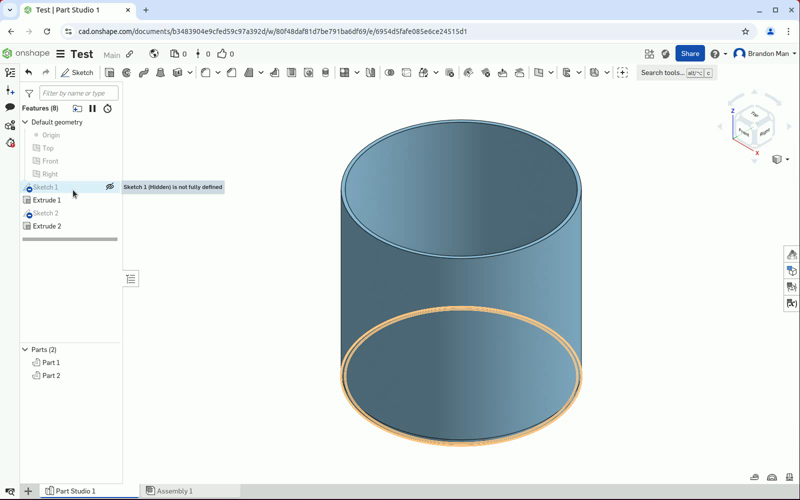
click(73, 189)